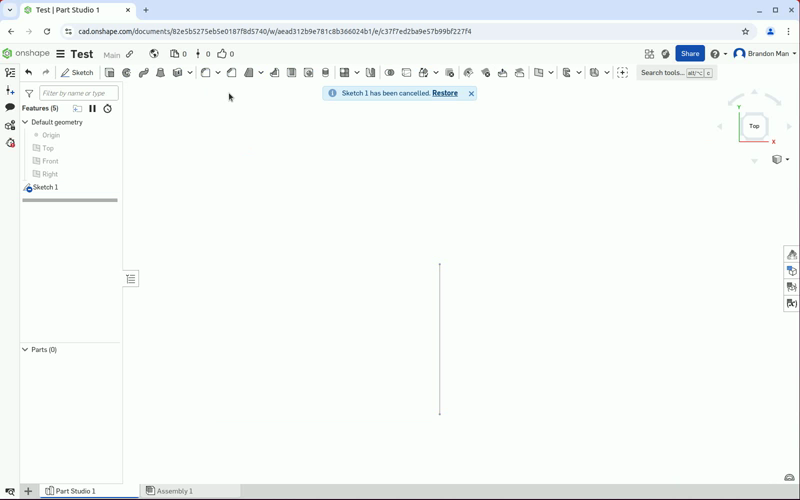
key(shift+h)
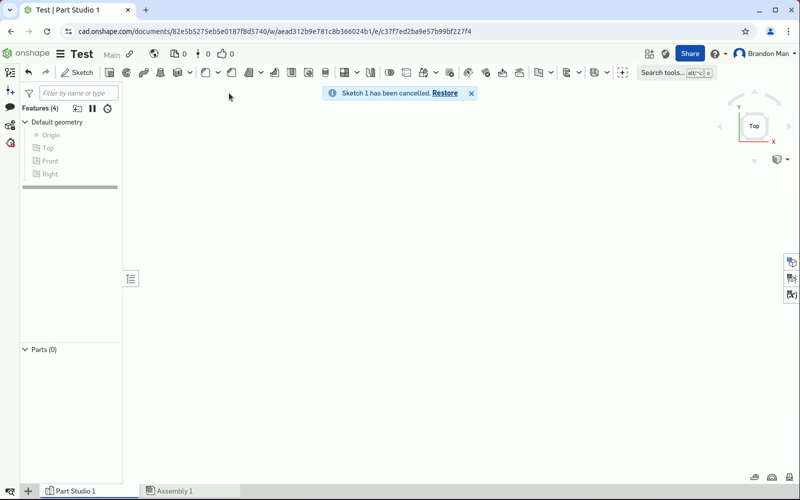
mouse_move(73, 352)
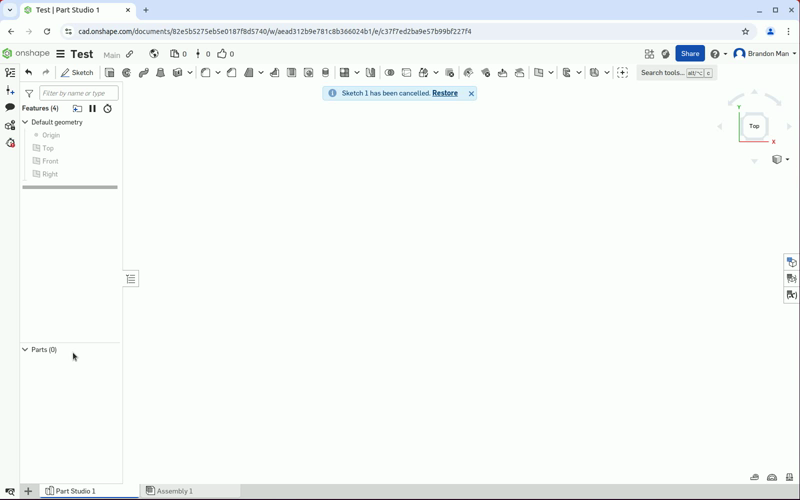
key(y)
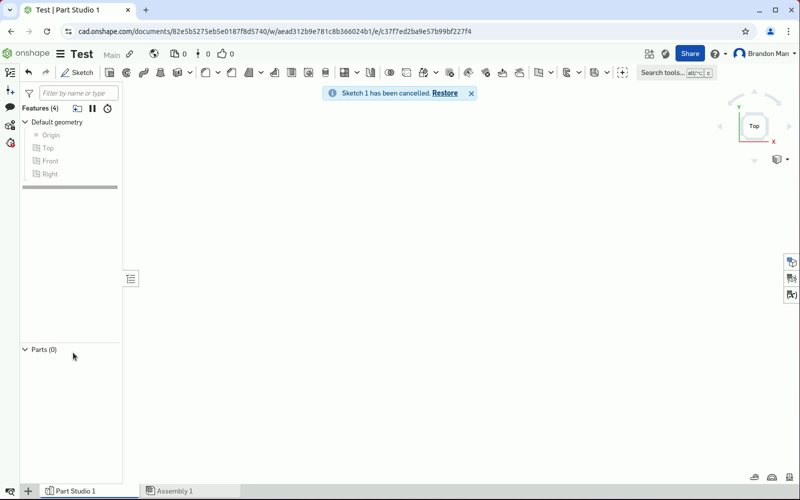
key(shift+p)
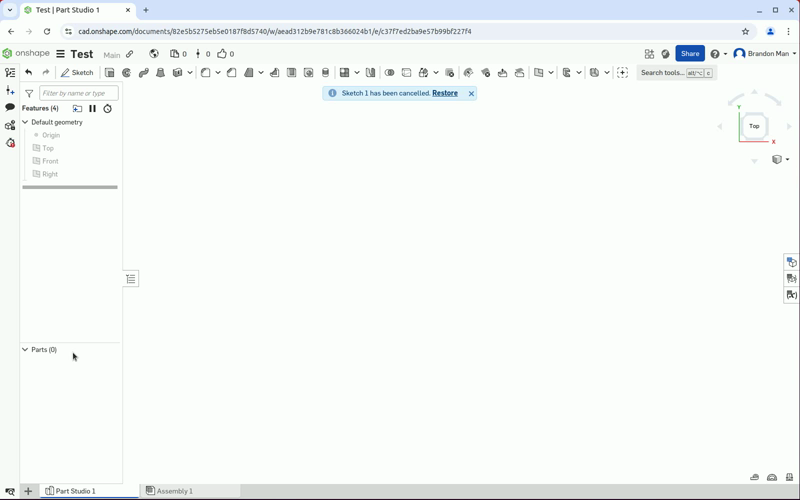
key(space)
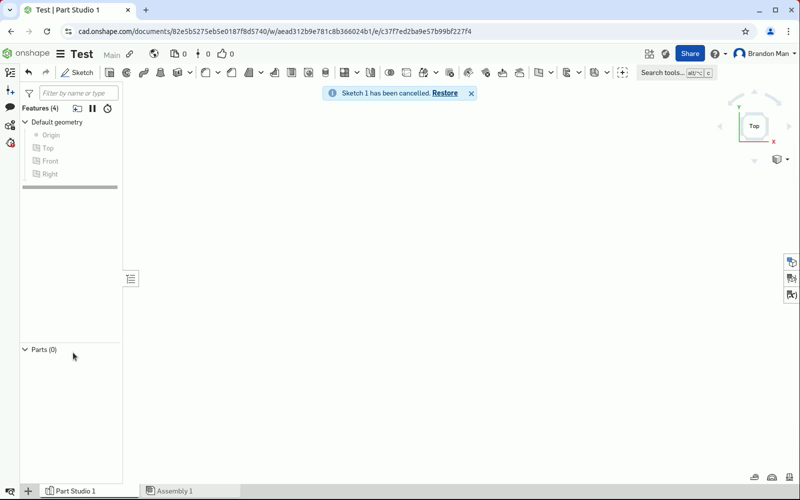
key_down(shift)
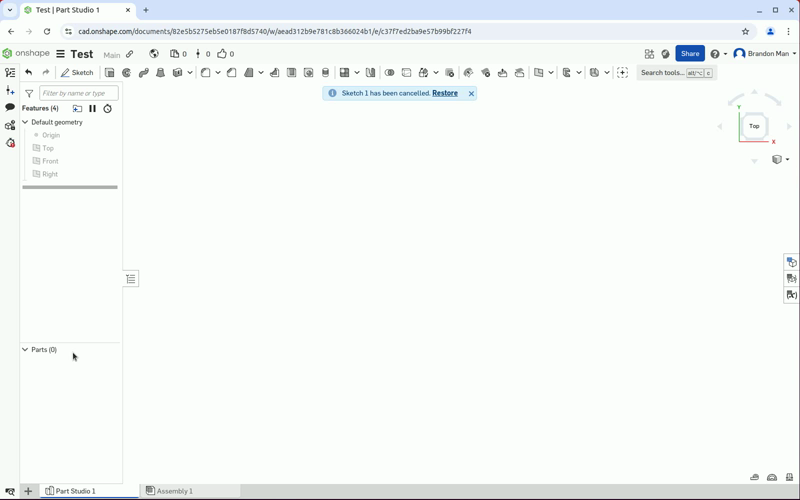
key(up)
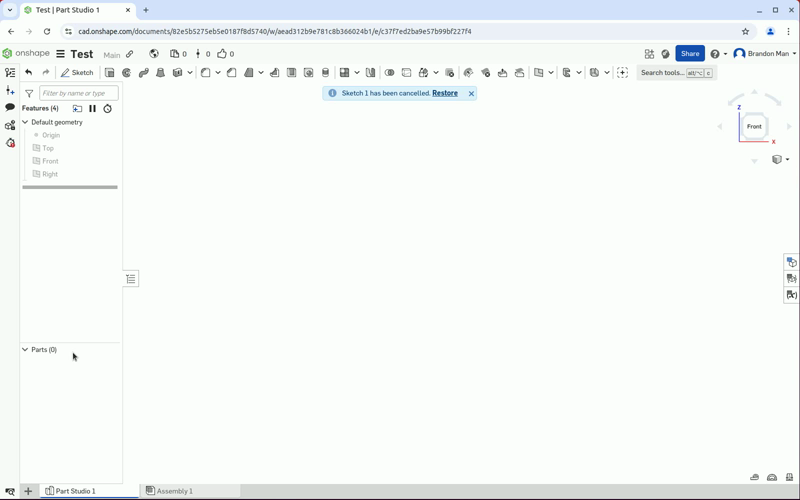
key_up(shift)
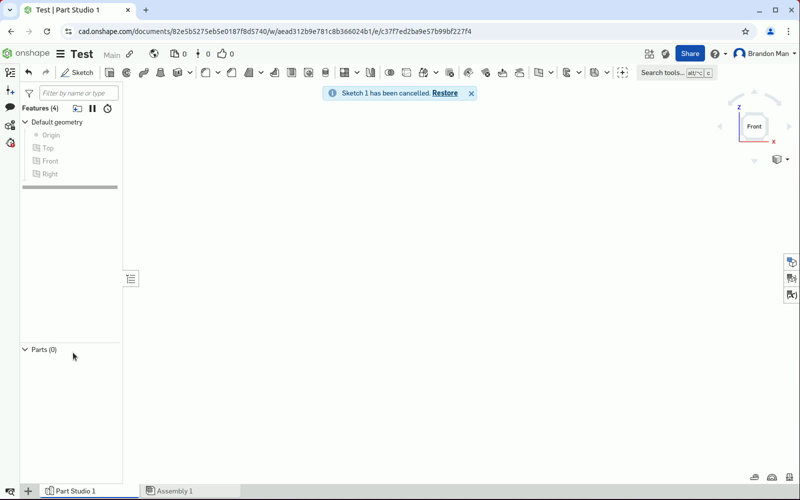
mouse_move(73, 352)
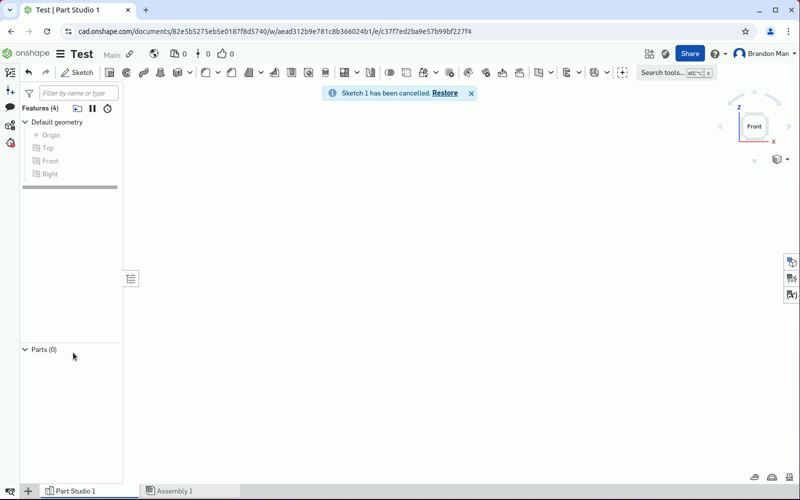
key(shift+y)
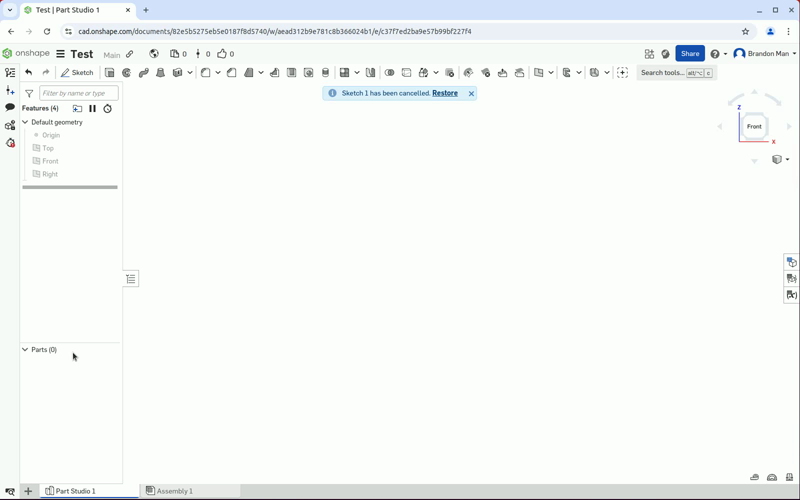
key(shift+s)
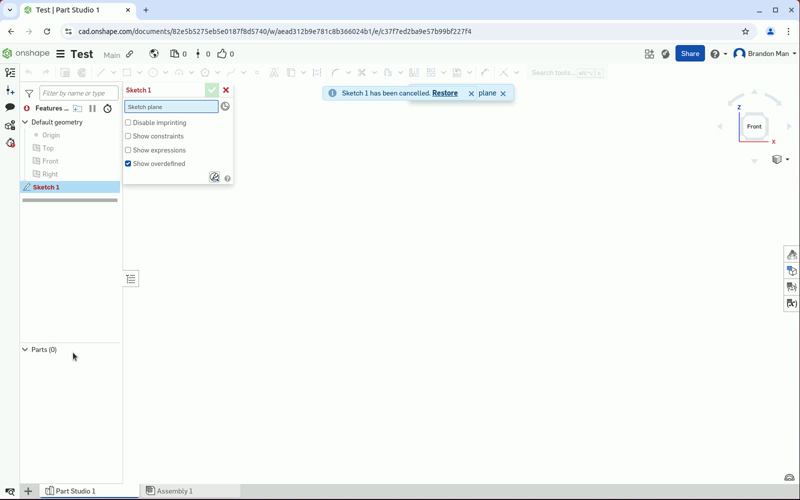
mouse_move(73, 163)
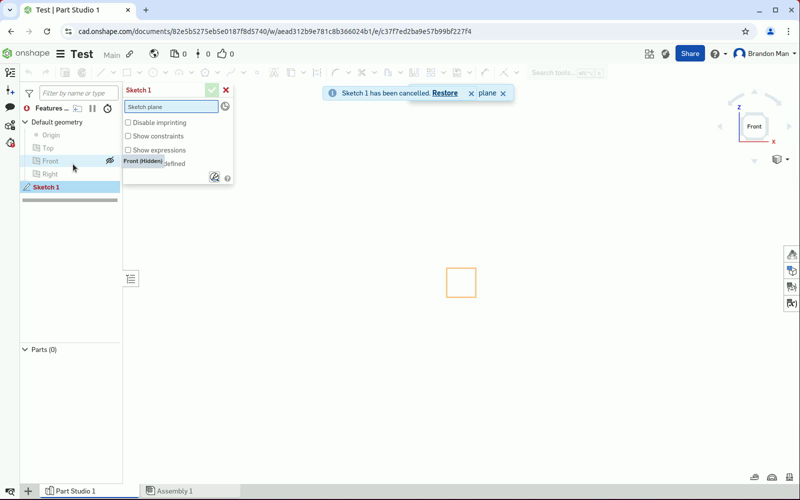
click(73, 163)
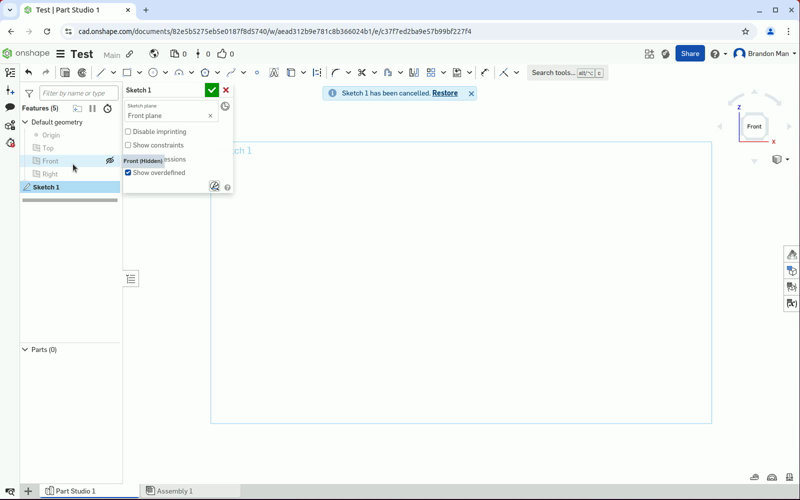
mouse_move(73, 352)
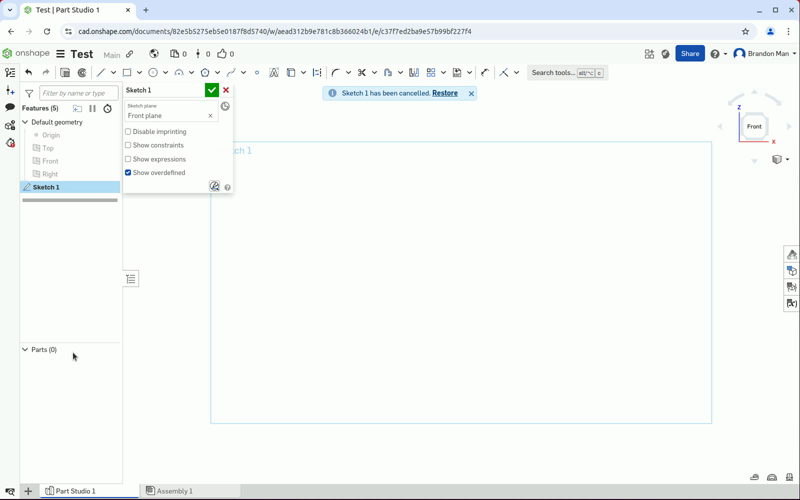
key(y)
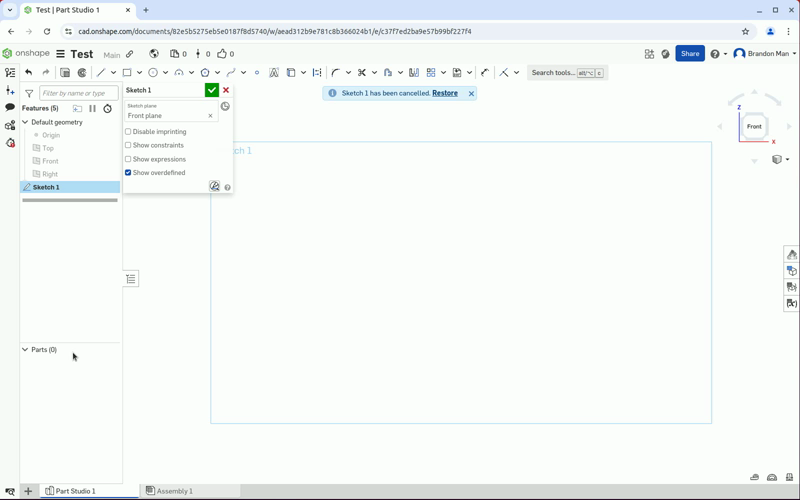
key(l)
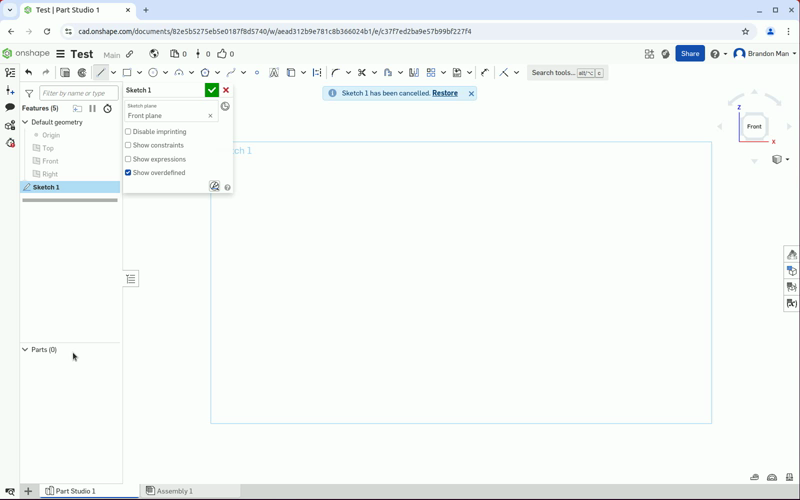
key_down(shift)
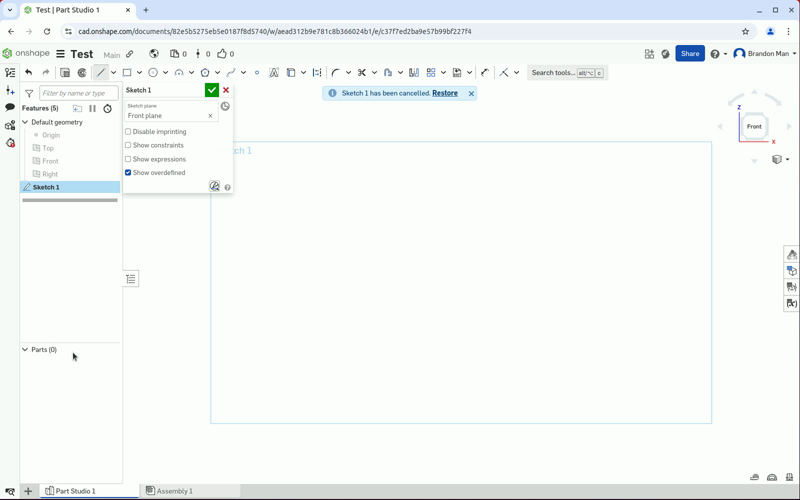
mouse_move(361, 295)
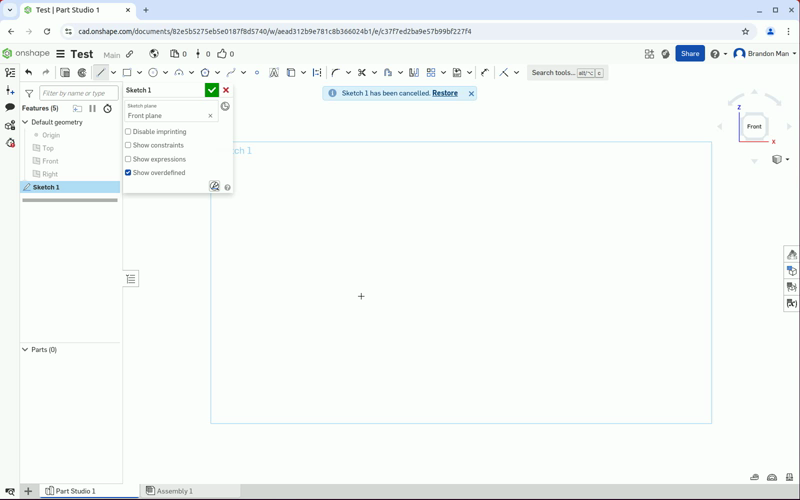
click(361, 295)
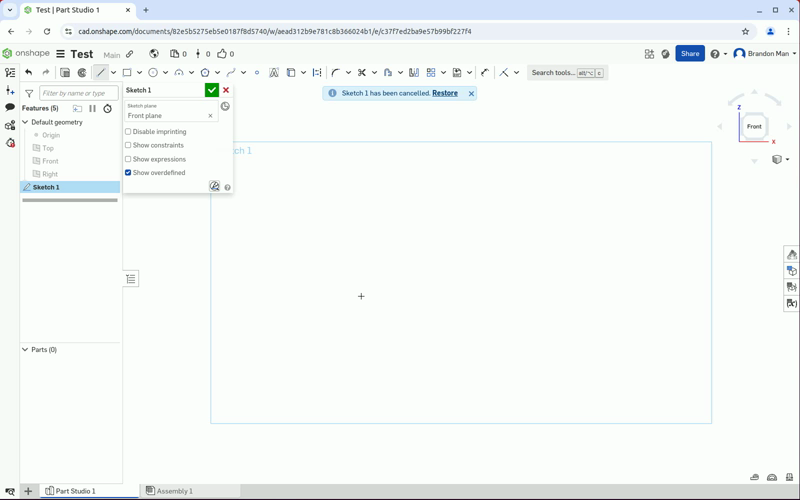
key_up(shift)
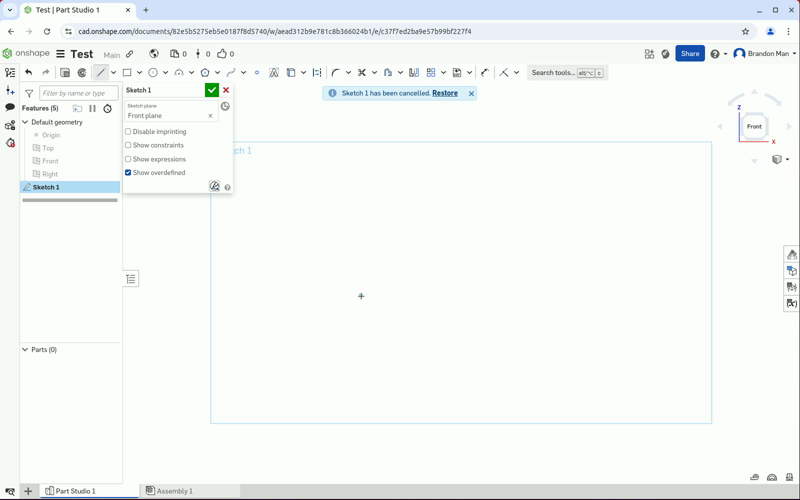
key_down(shift)
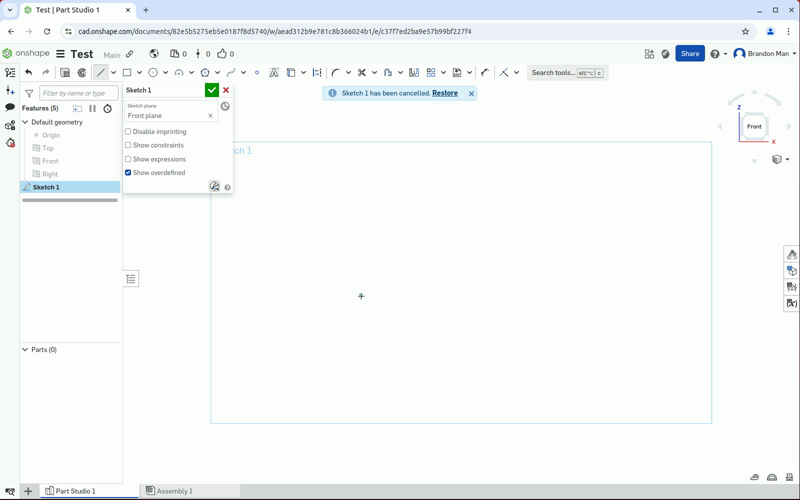
mouse_move(460, 295)
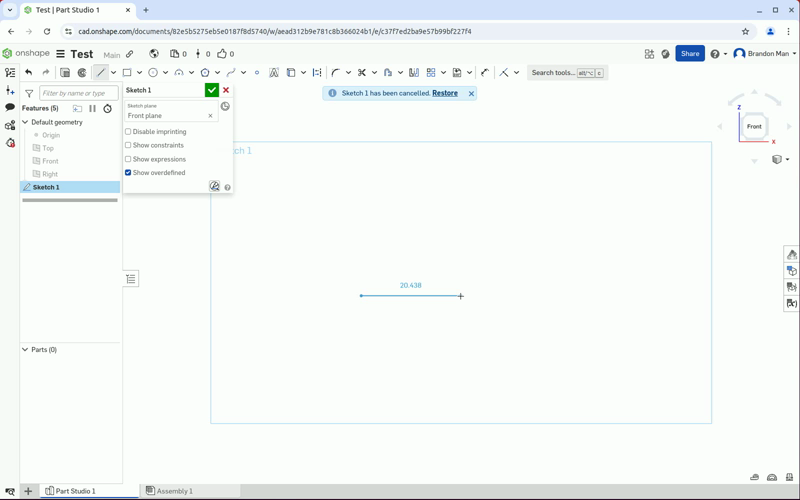
click(460, 295)
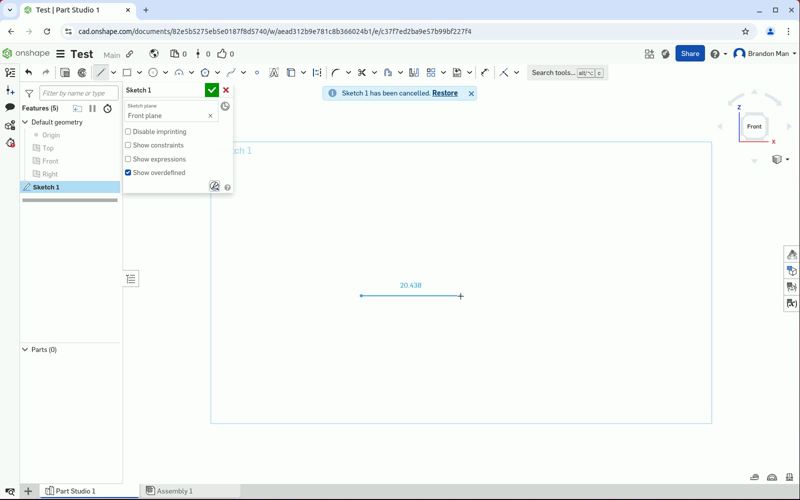
key_up(shift)
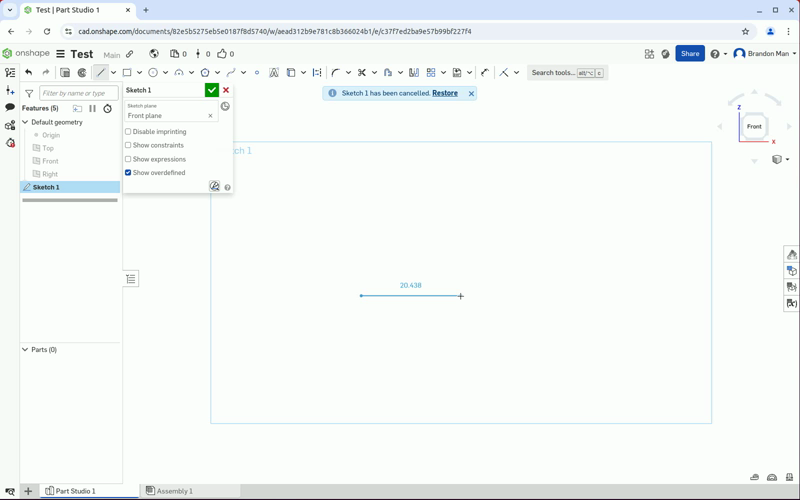
key_down(shift)
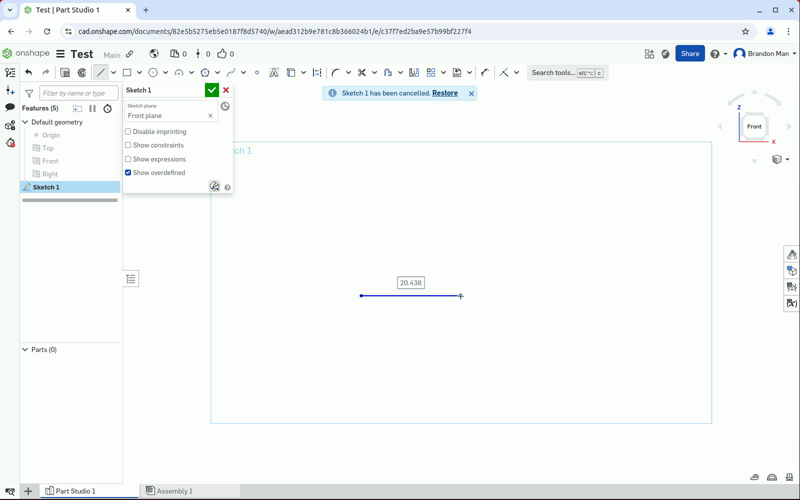
mouse_move(490, 295)
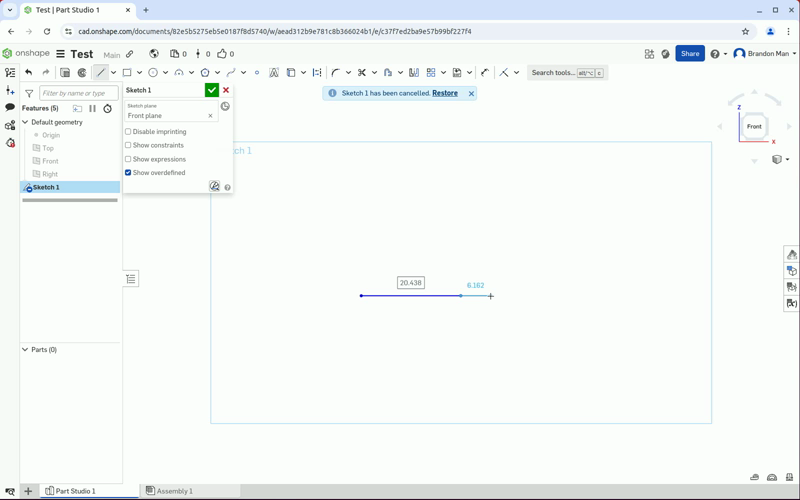
mouse_move(460, 269)
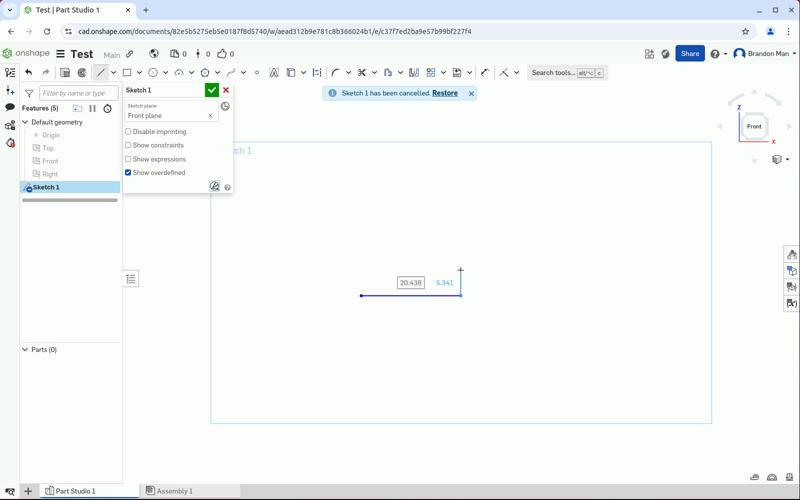
click(460, 269)
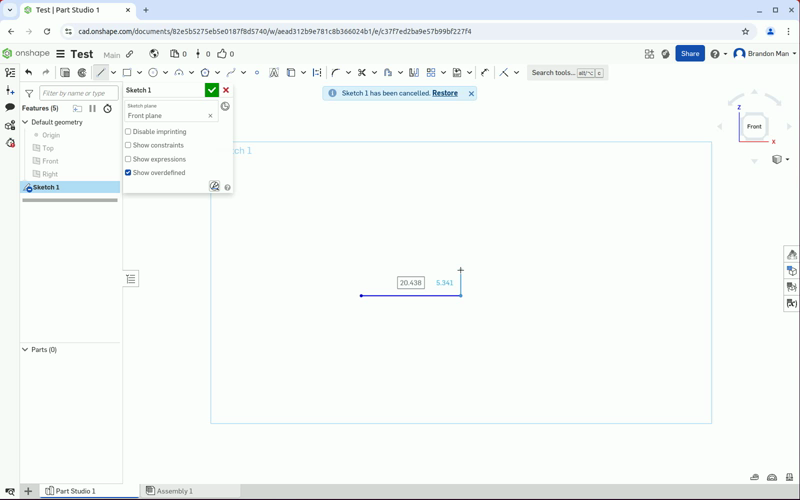
key_up(shift)
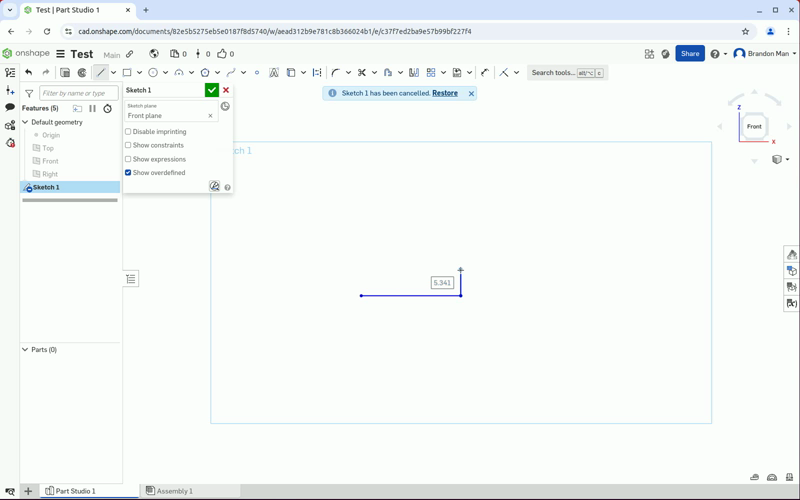
key_down(shift)
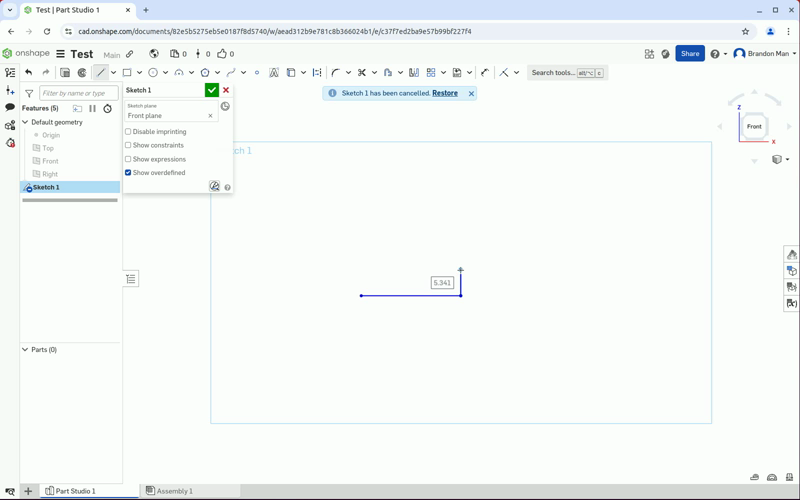
mouse_move(361, 269)
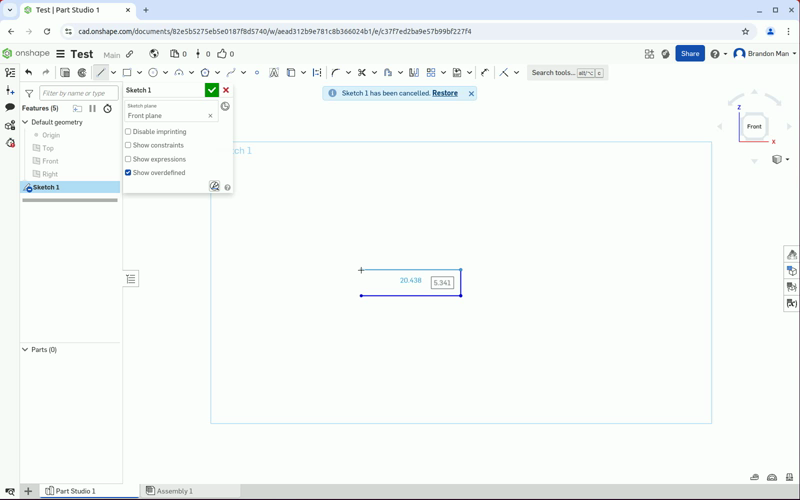
click(361, 269)
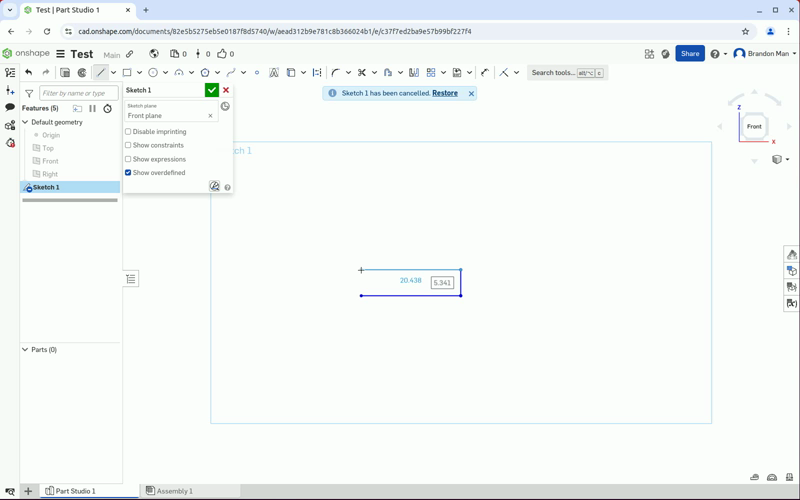
key_up(shift)
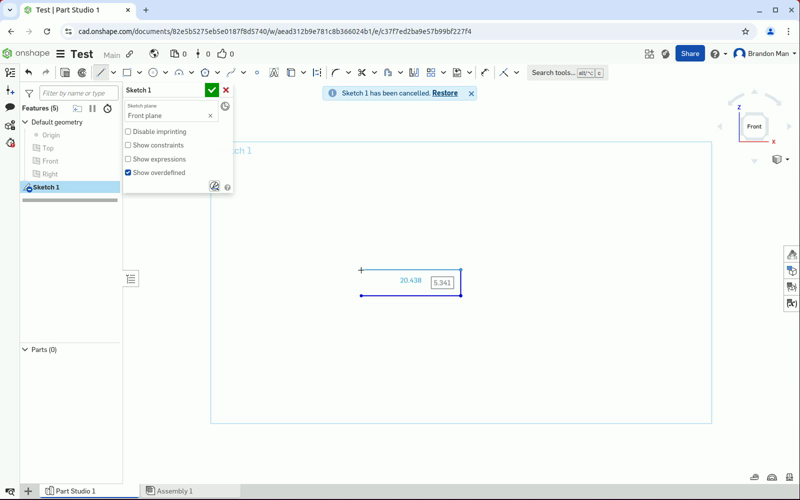
key(esc)
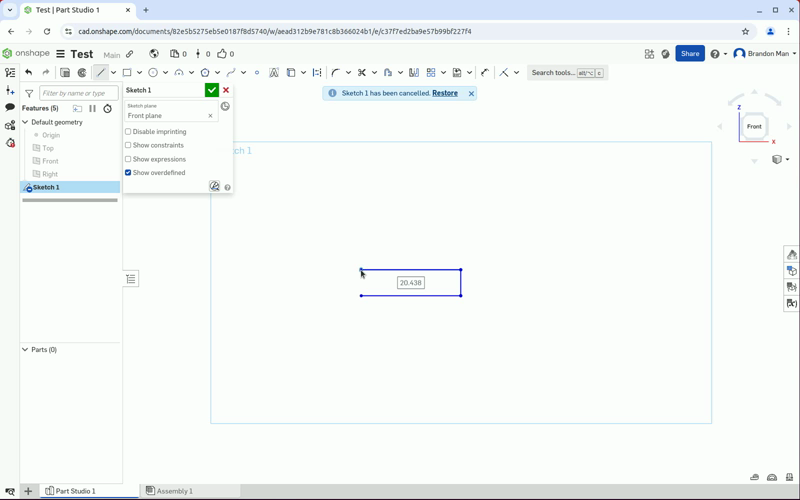
key(a)
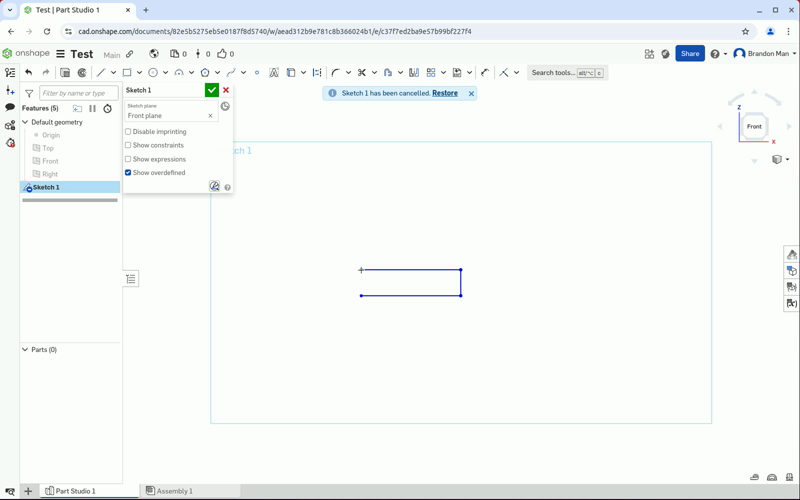
mouse_move(361, 269)
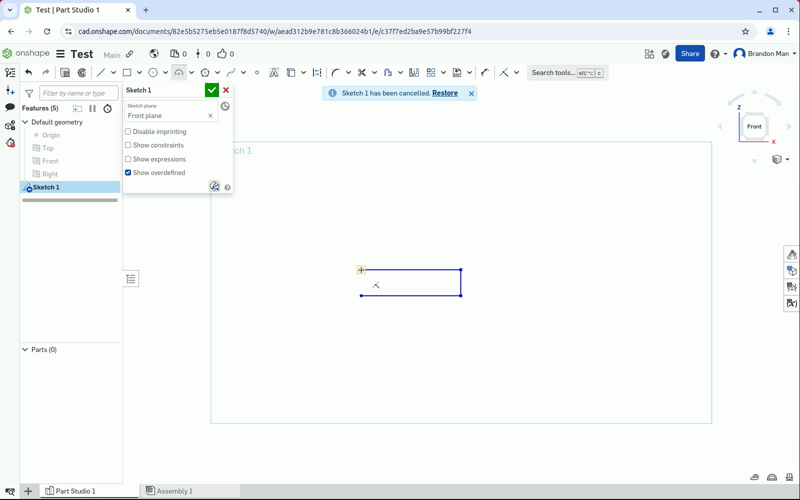
click(361, 269)
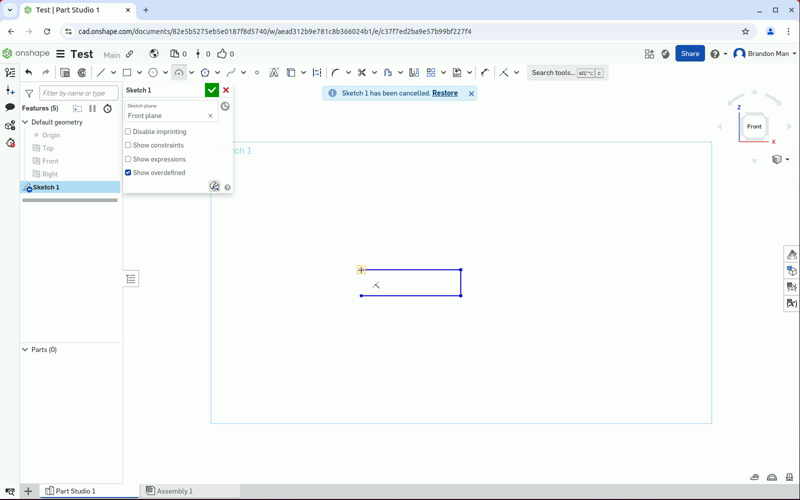
mouse_move(361, 295)
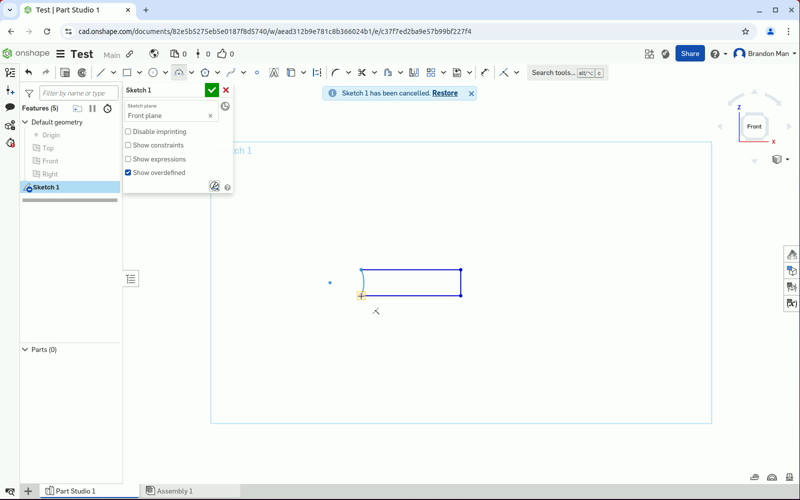
click(361, 295)
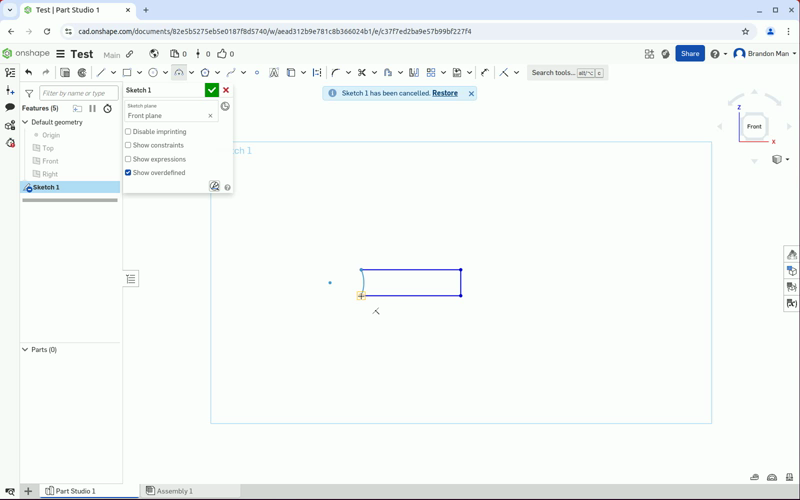
key_down(shift)
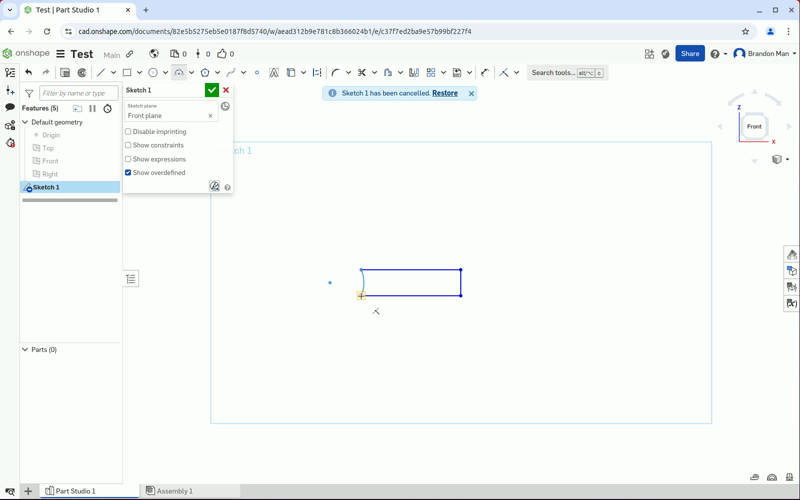
mouse_move(347, 282)
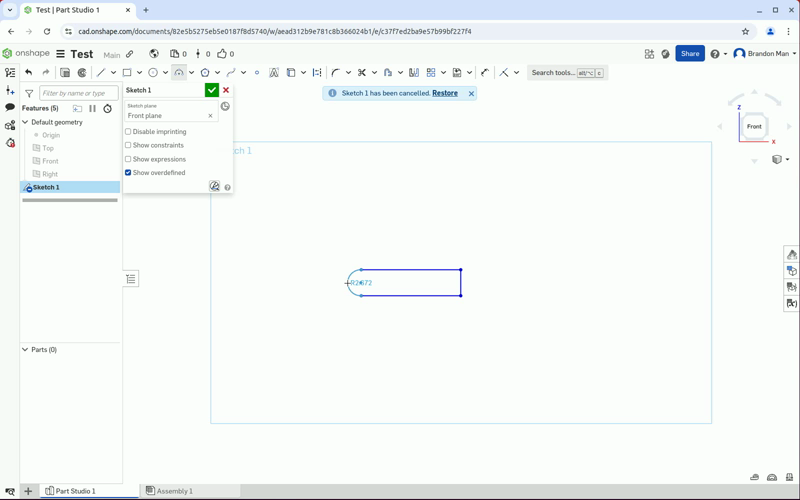
click(347, 282)
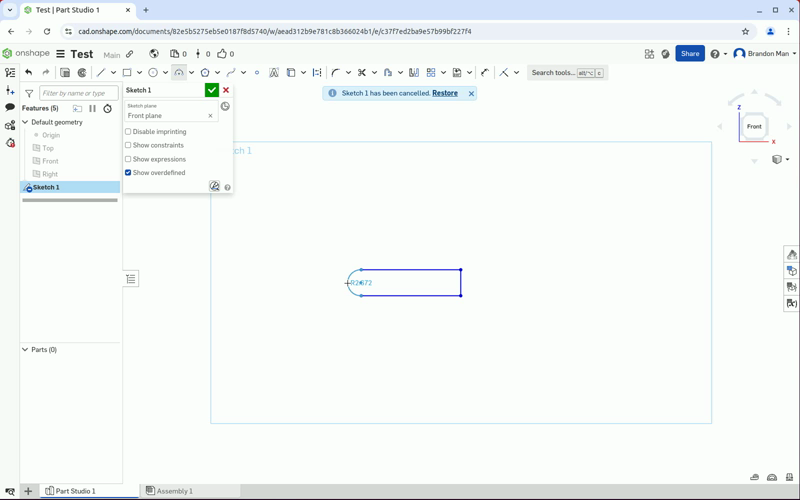
key_up(shift)
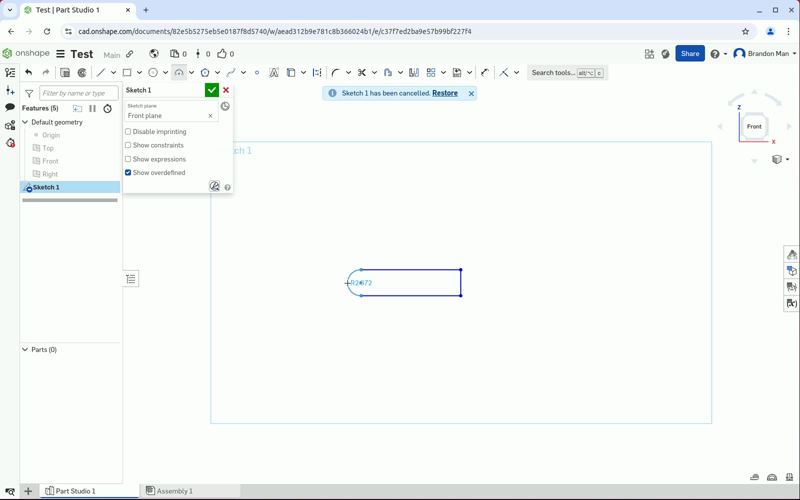
key(esc)
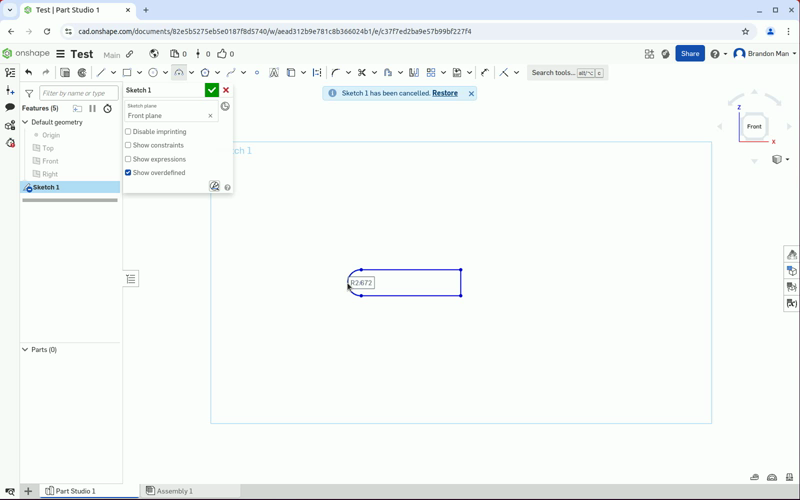
key(c)
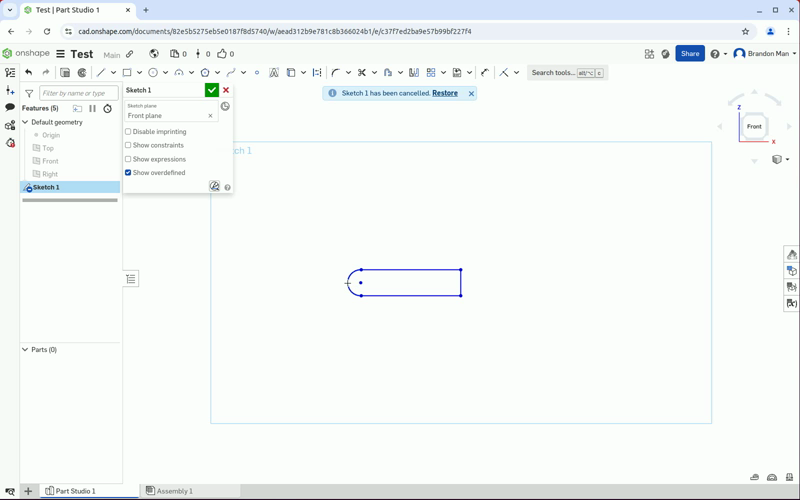
key_down(shift)
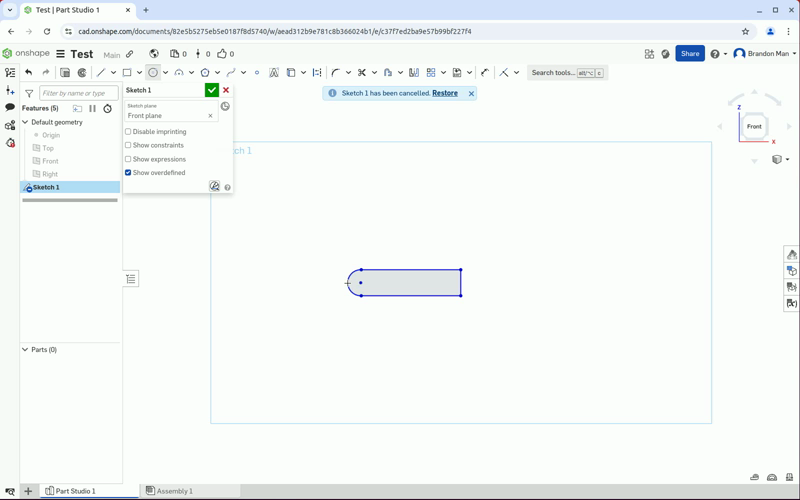
mouse_move(361, 283)
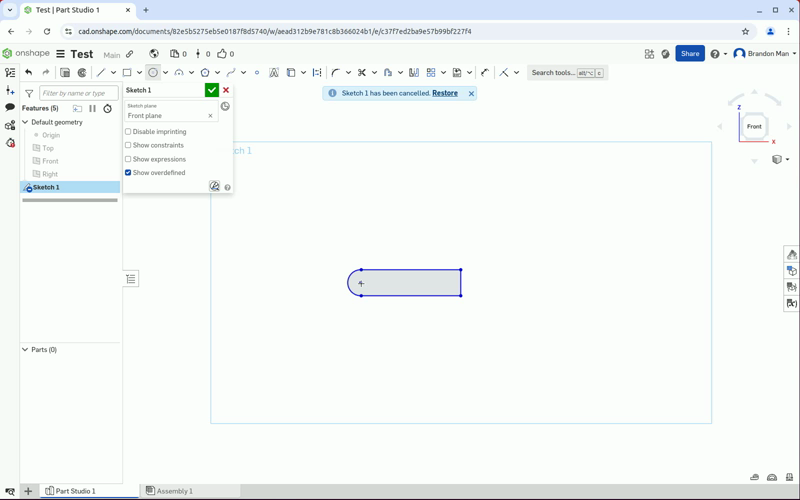
scroll(6)
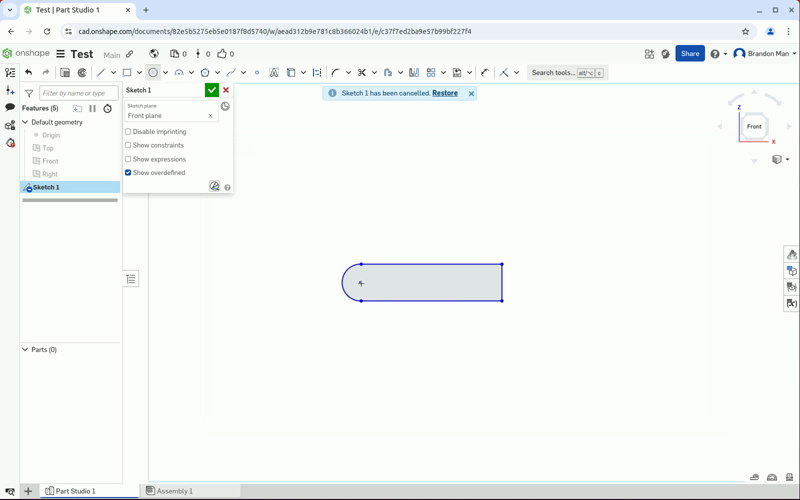
scroll(6)
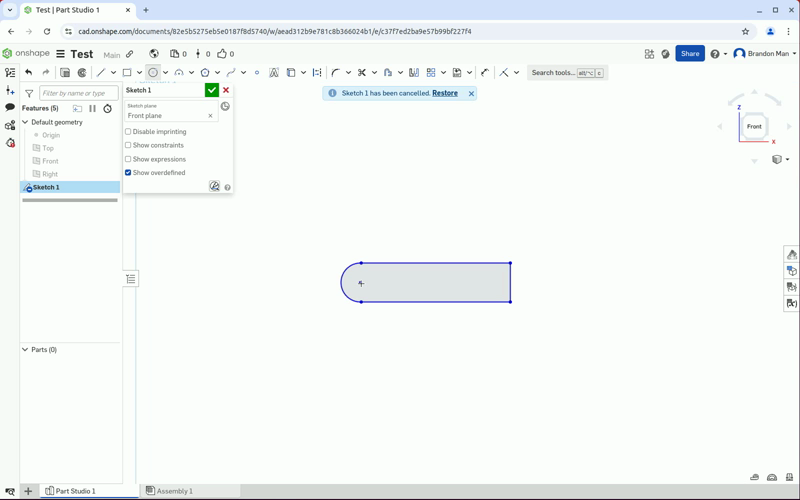
scroll(6)
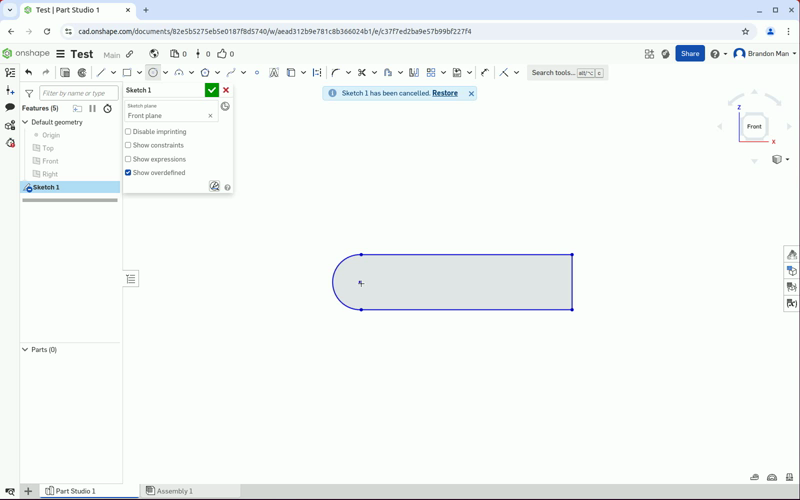
scroll(6)
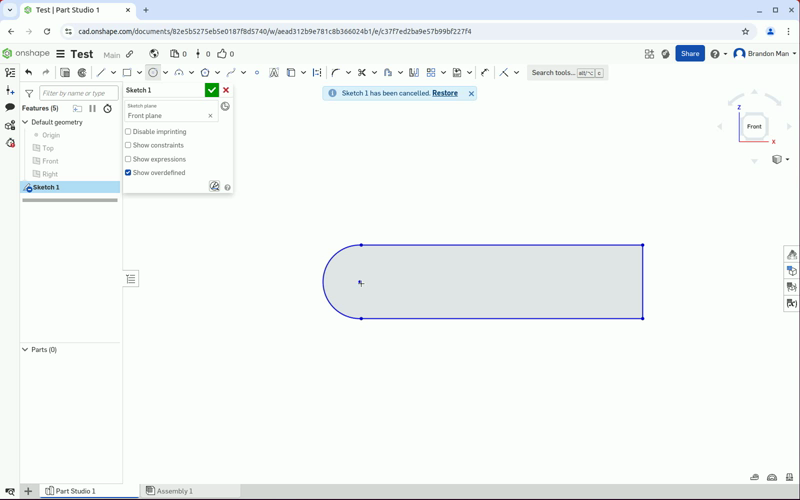
scroll(6)
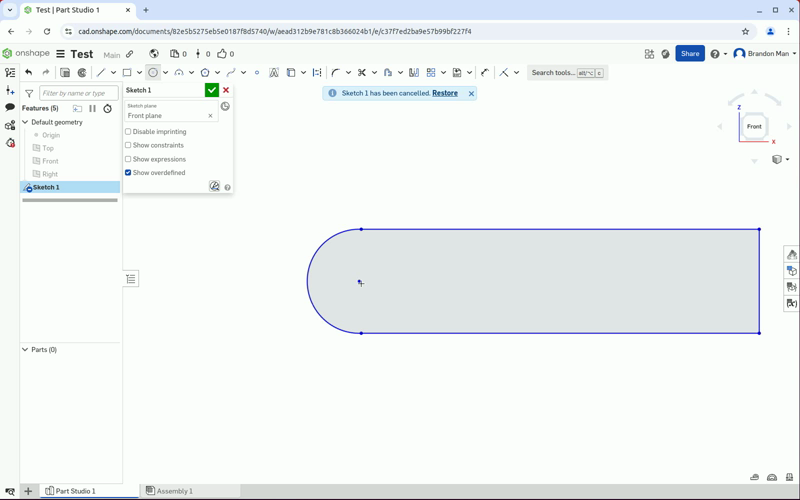
scroll(6)
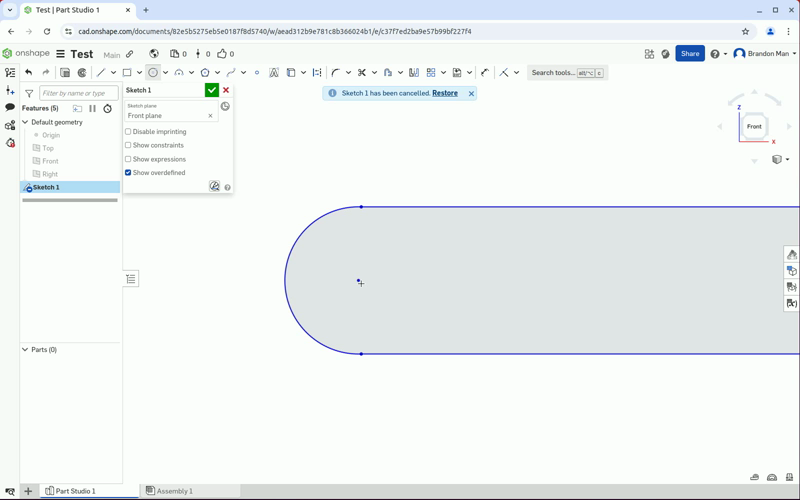
scroll(6)
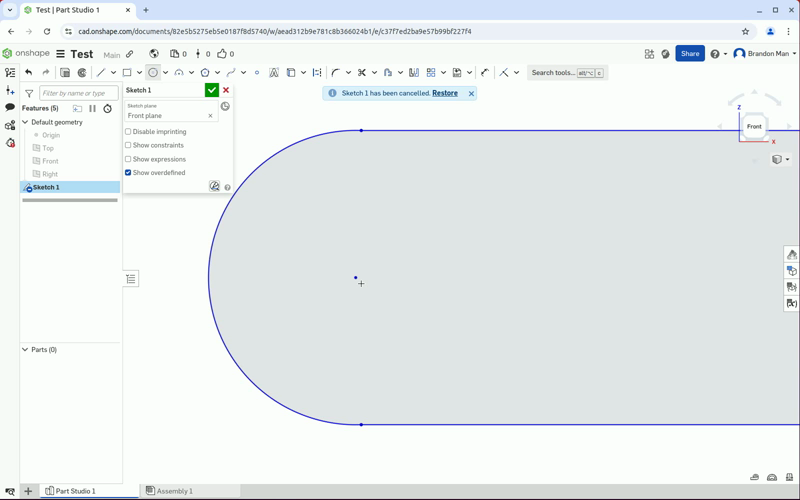
click(361, 283)
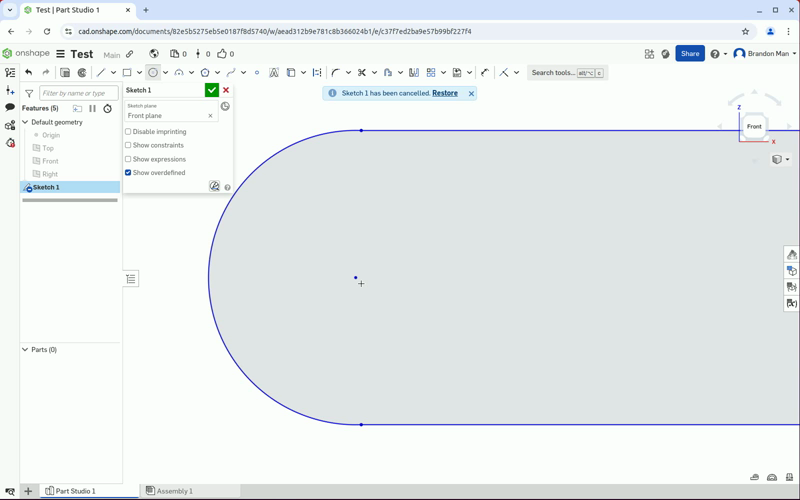
scroll(-6)
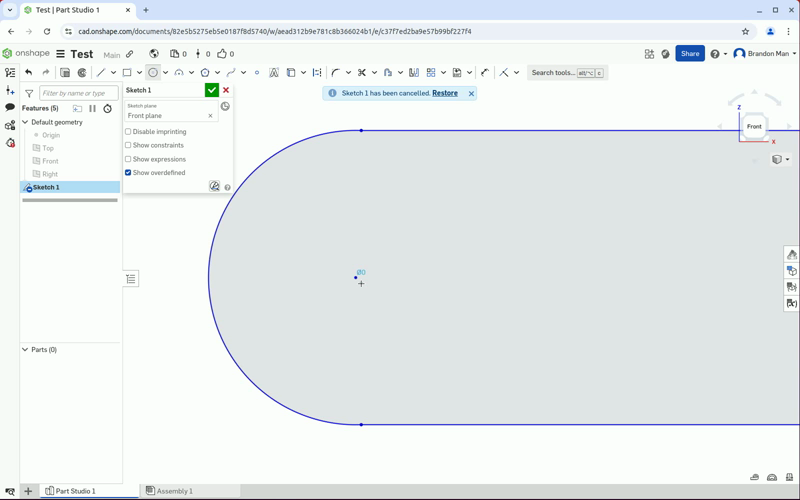
scroll(-6)
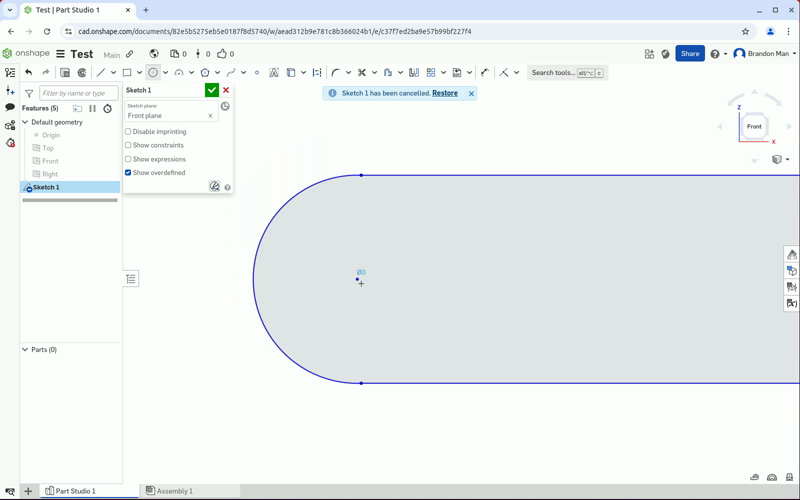
scroll(-6)
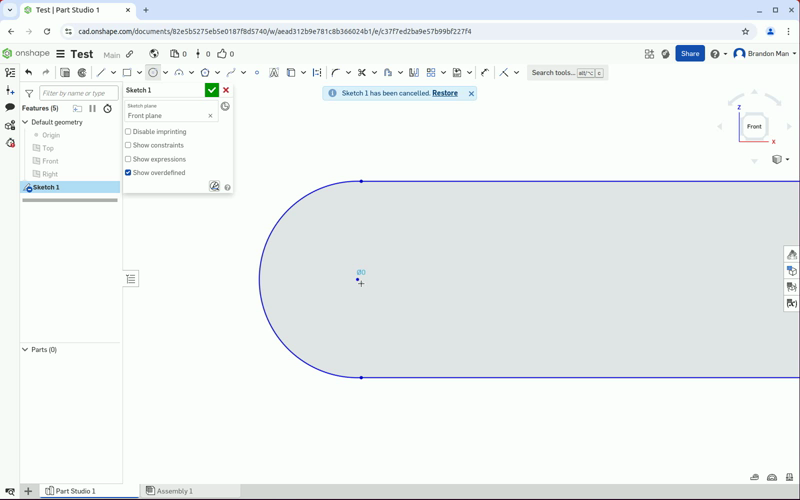
scroll(-6)
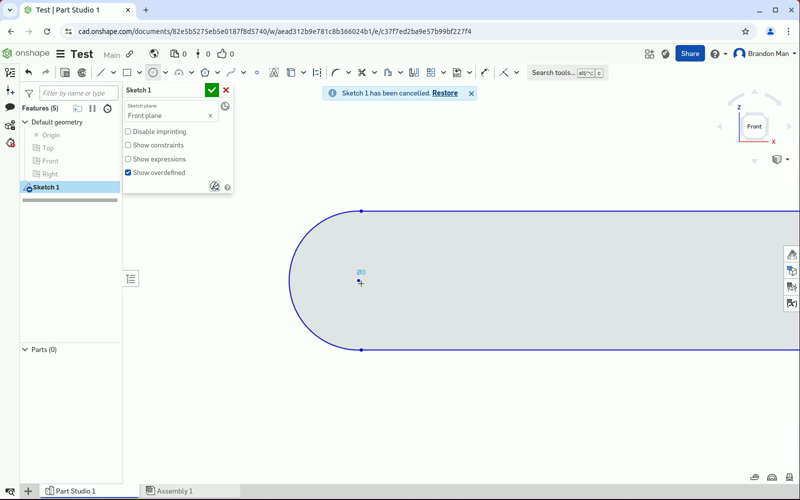
scroll(-6)
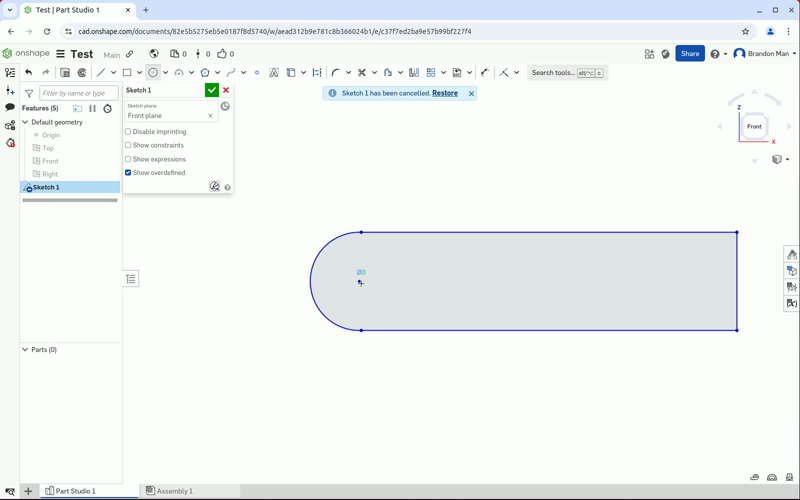
scroll(-6)
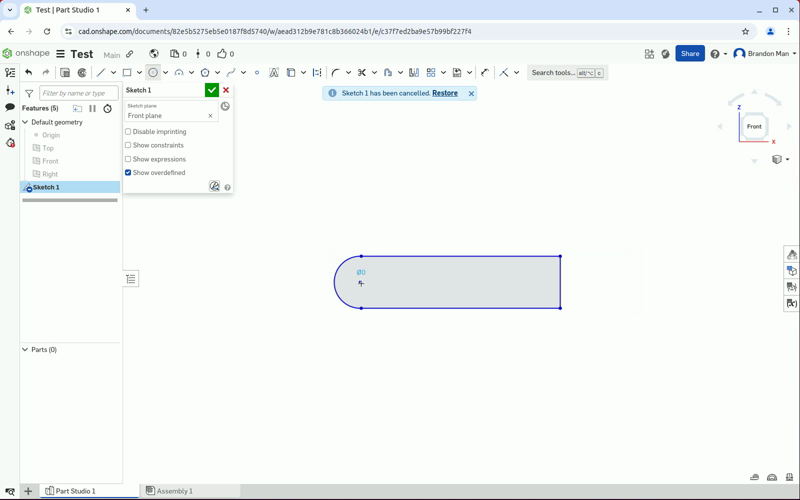
scroll(-6)
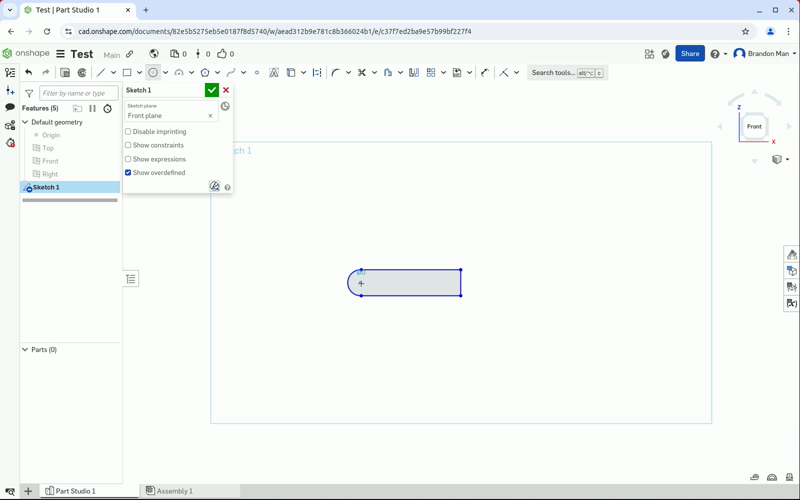
key_up(shift)
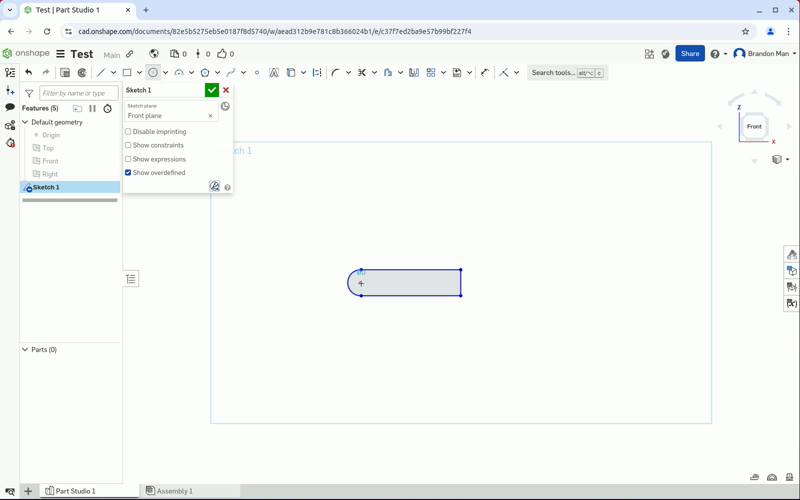
mouse_move(369, 283)
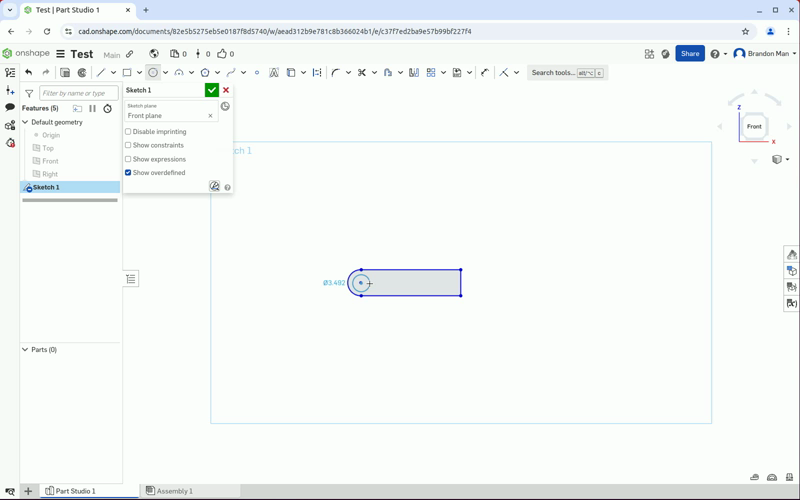
click(369, 283)
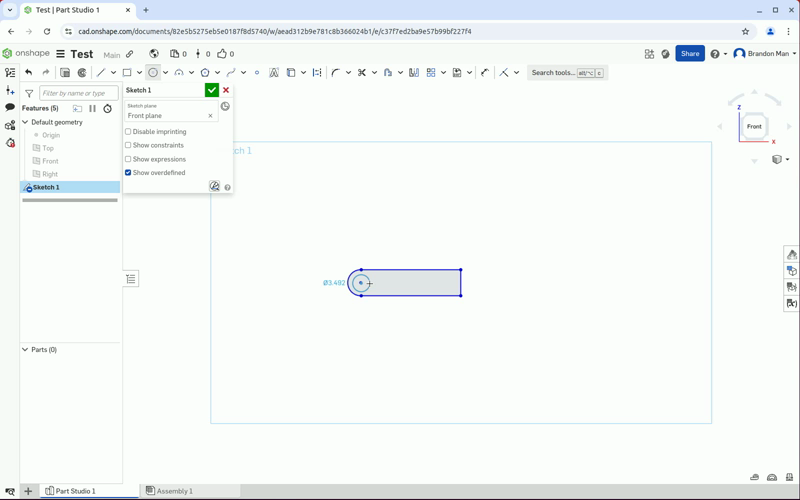
key(esc)
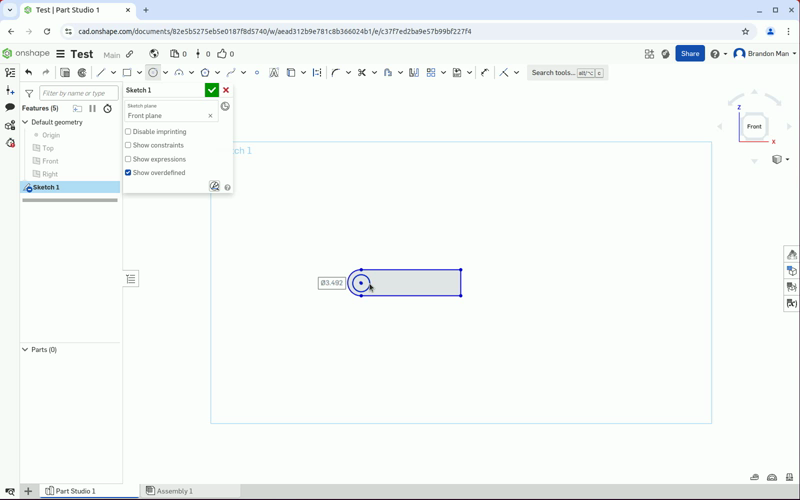
mouse_move(410, 276)
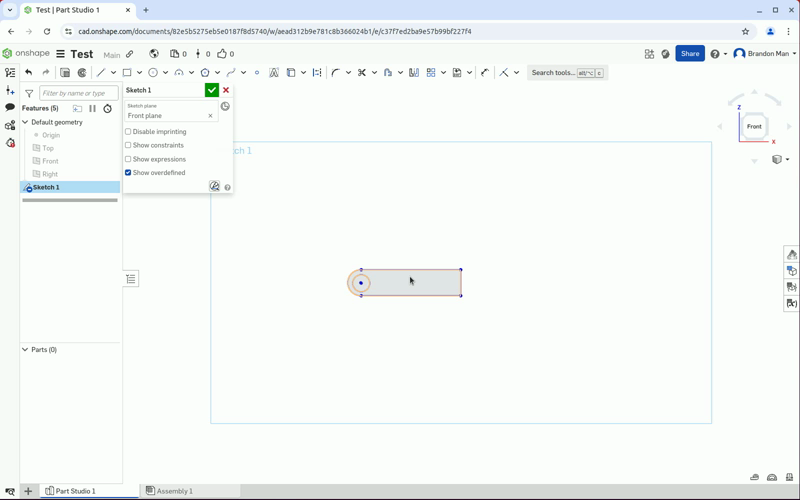
click(410, 276)
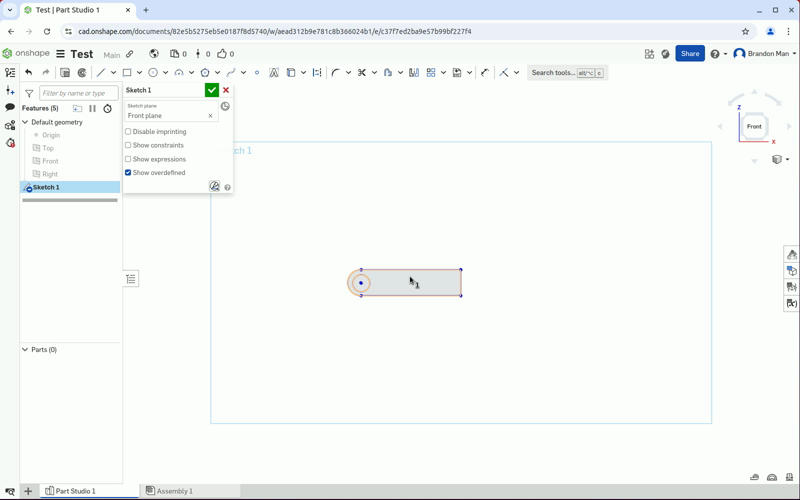
mouse_move(73, 352)
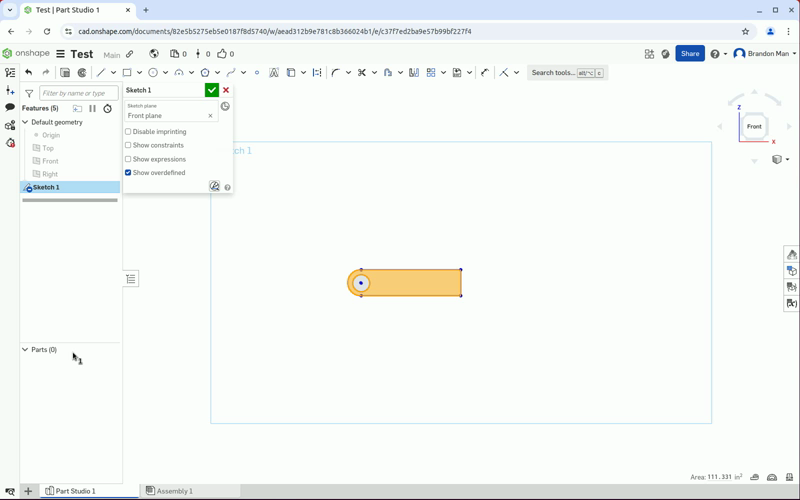
key(shift+y)
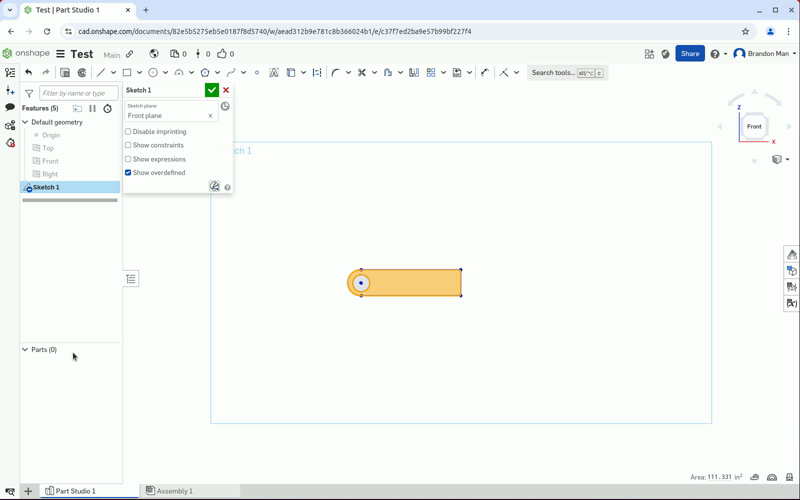
key(shift+e)
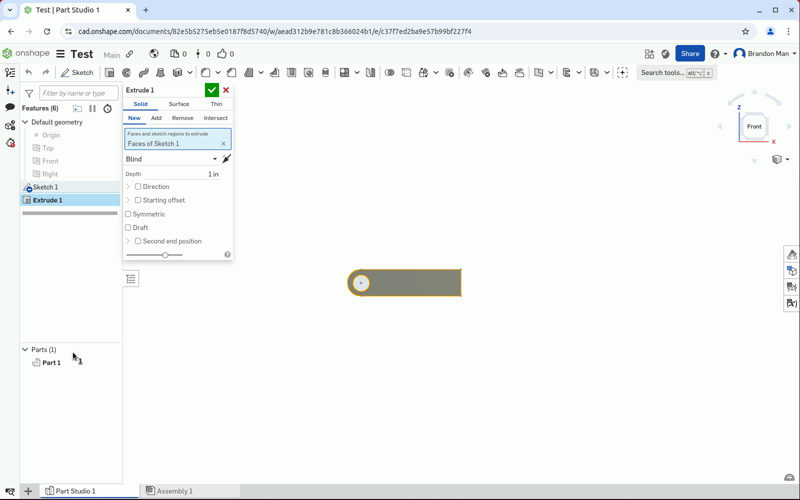
mouse_move(143, 106)
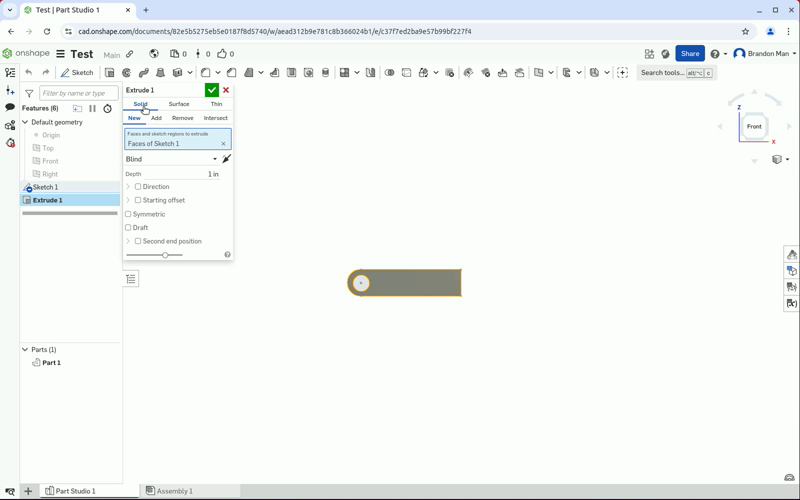
click(143, 106)
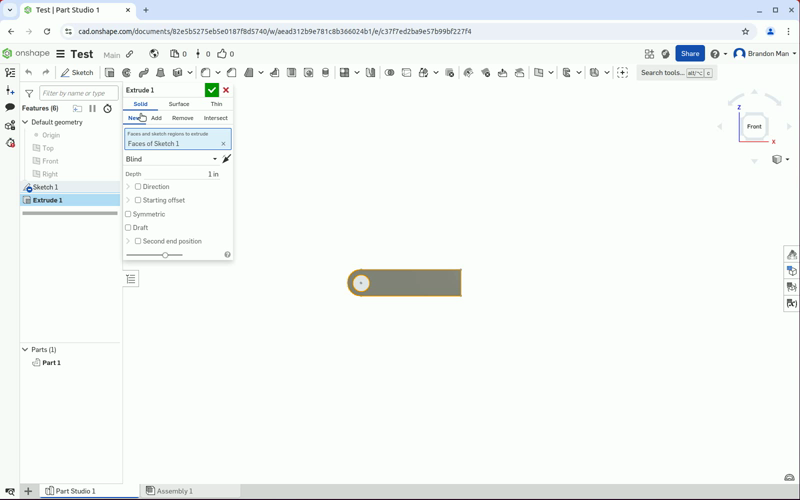
mouse_move(137, 120)
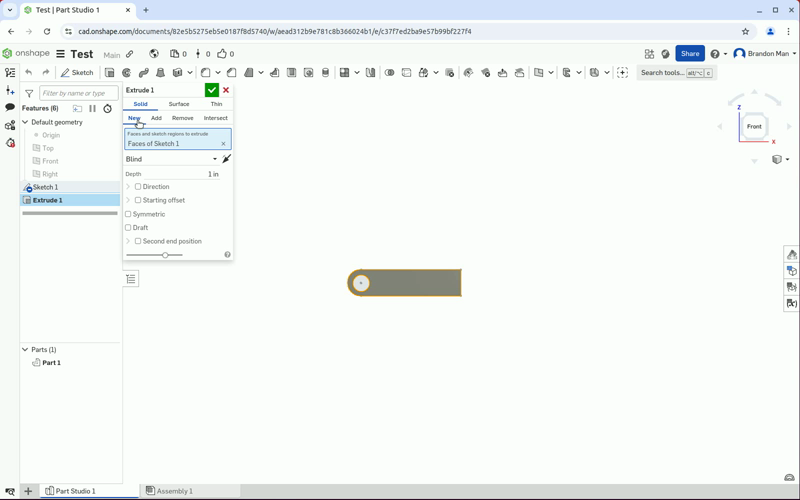
click(137, 120)
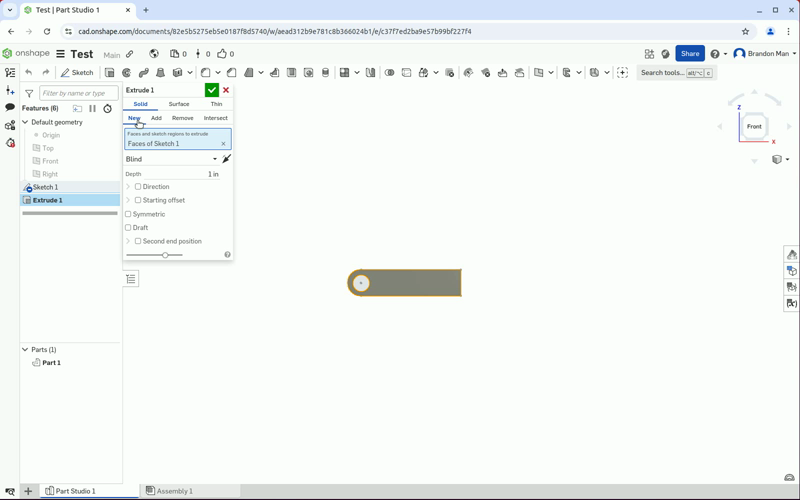
key(tab, 4)
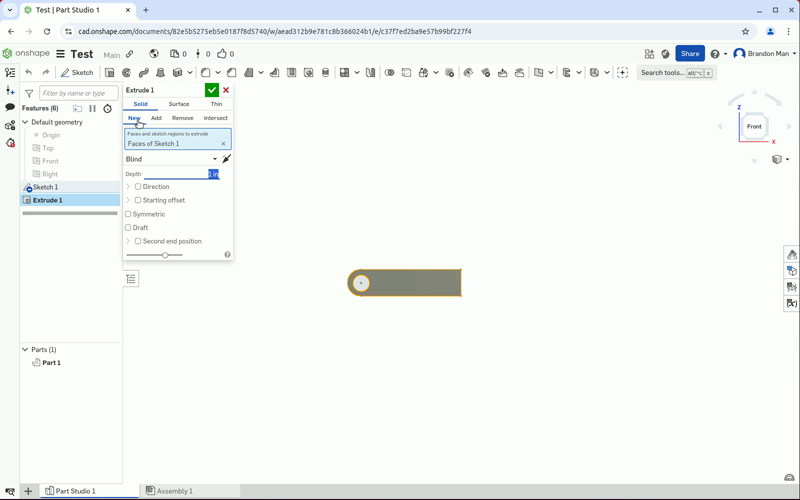
text(3.37)
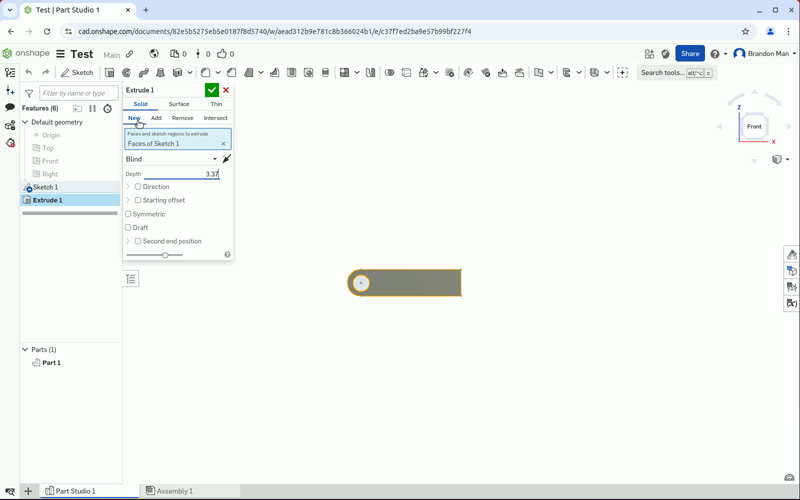
key(enter)
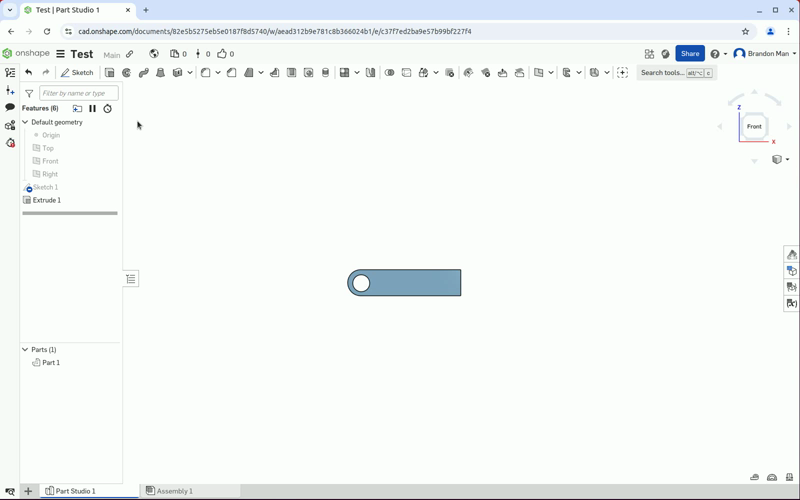
key(shift+h)
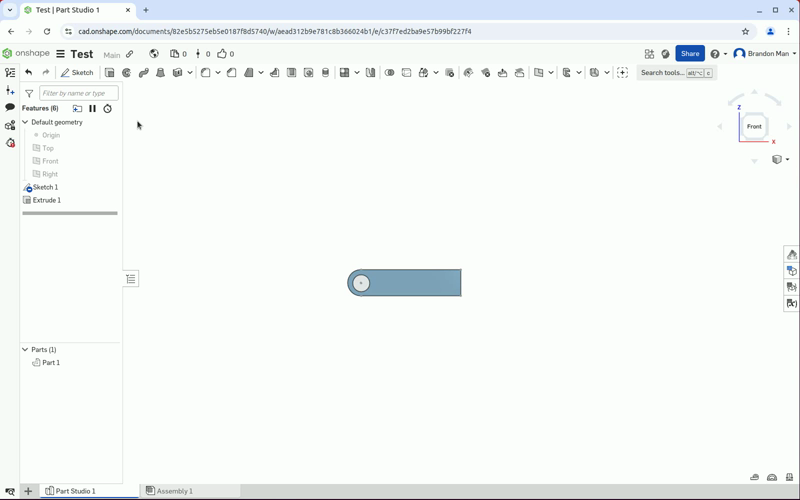
key(shift+h)
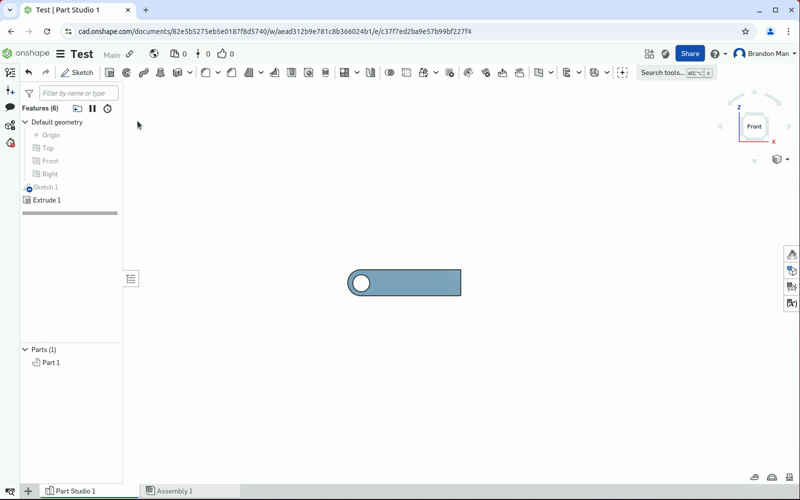
mouse_move(73, 189)
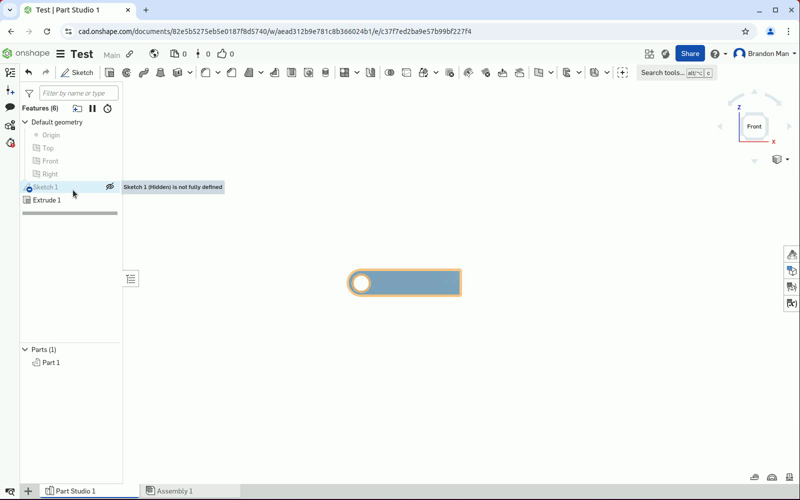
click(73, 189)
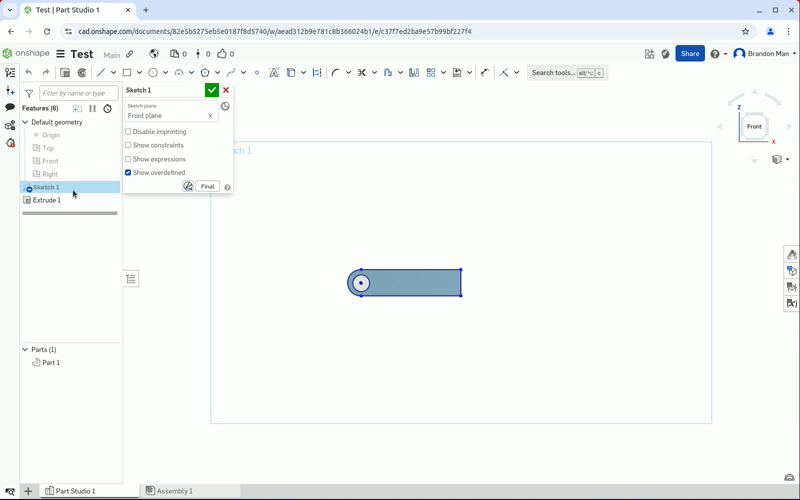
mouse_move(229, 92)
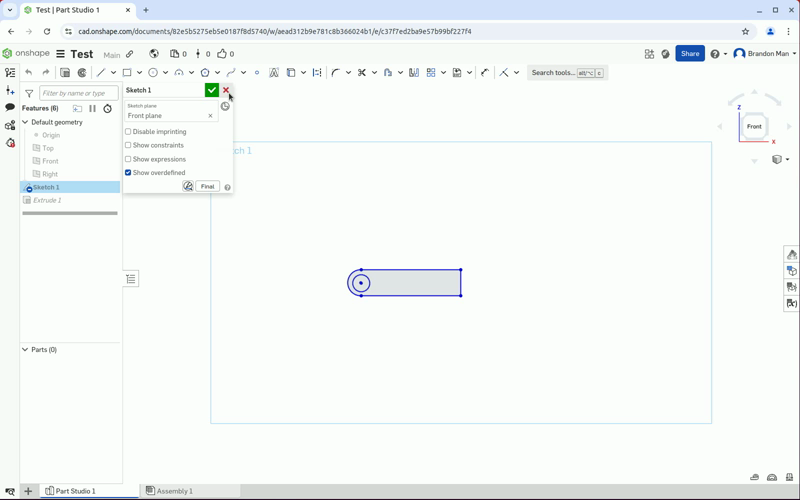
click(229, 92)
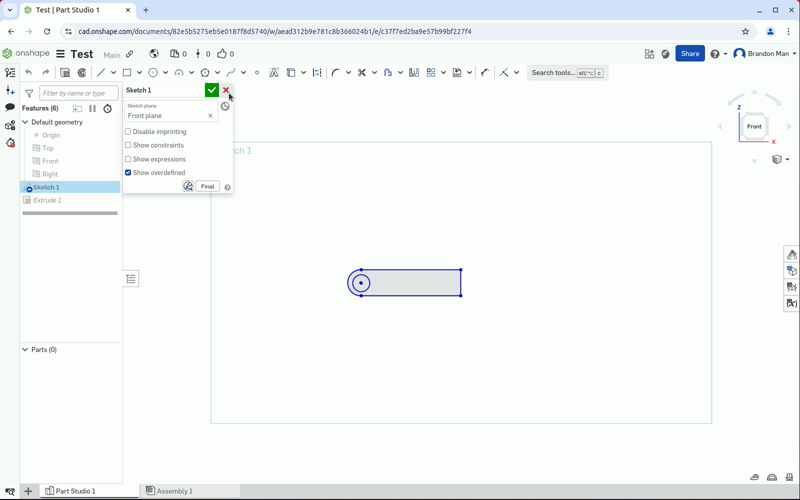
key(shift+s)
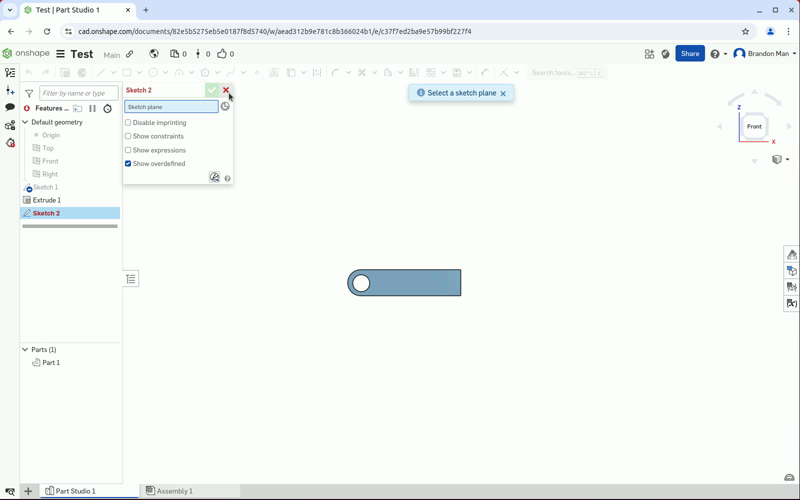
mouse_move(73, 163)
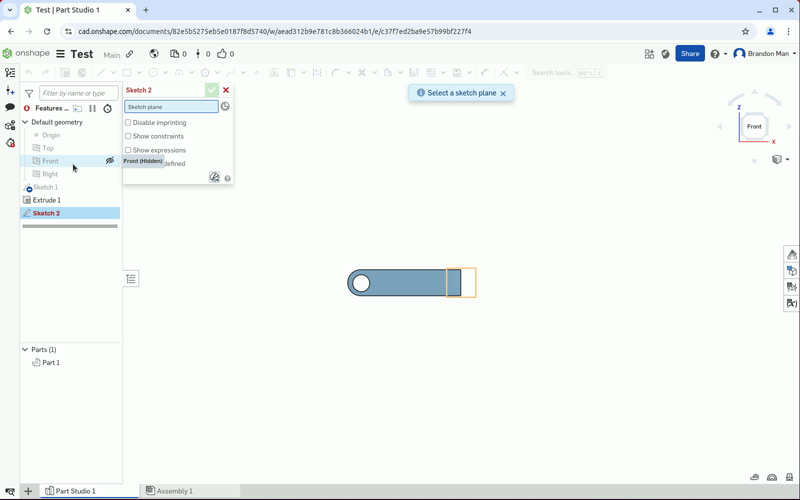
click(73, 163)
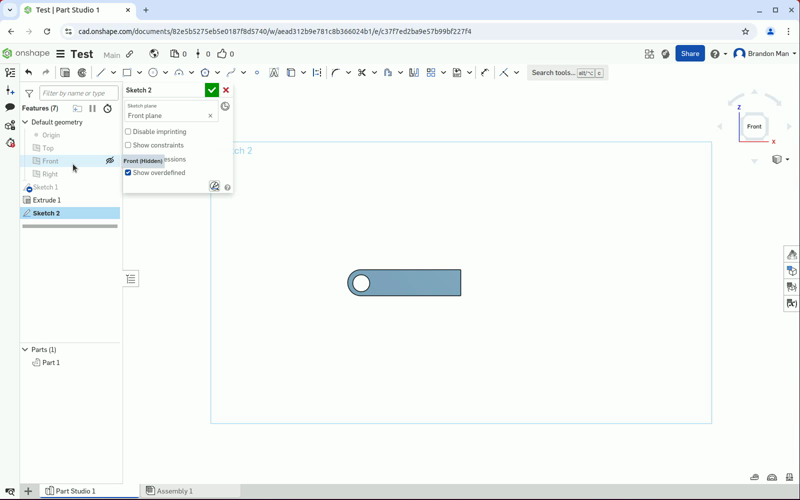
mouse_move(73, 352)
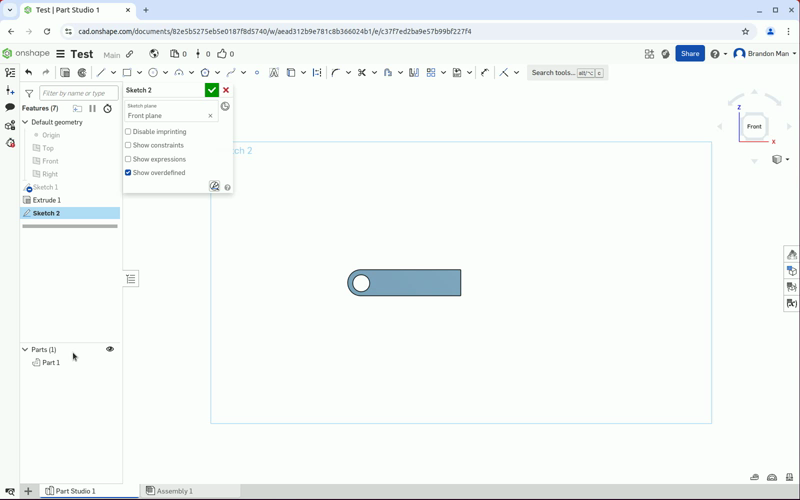
key(y)
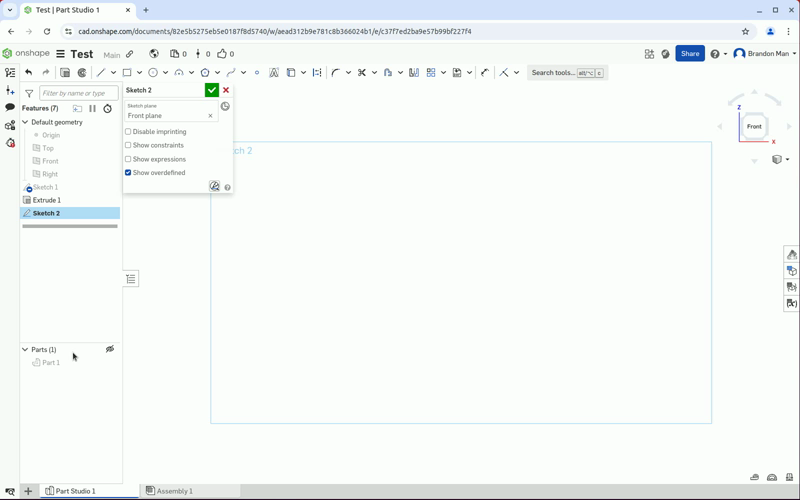
key(l)
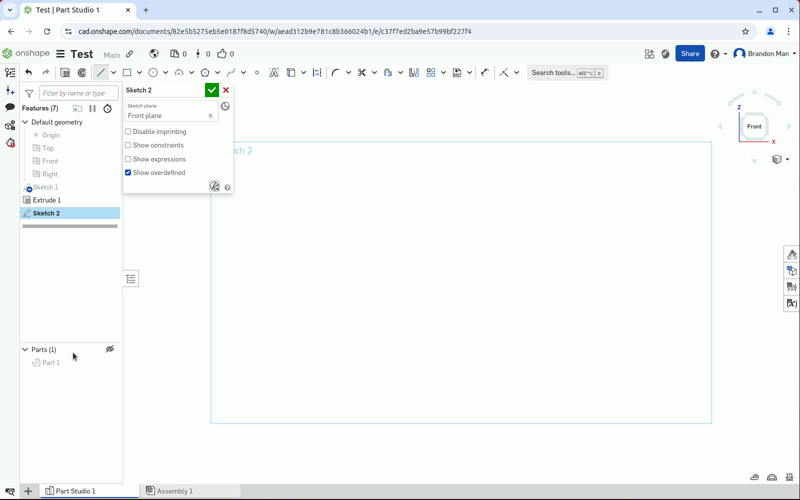
key_down(shift)
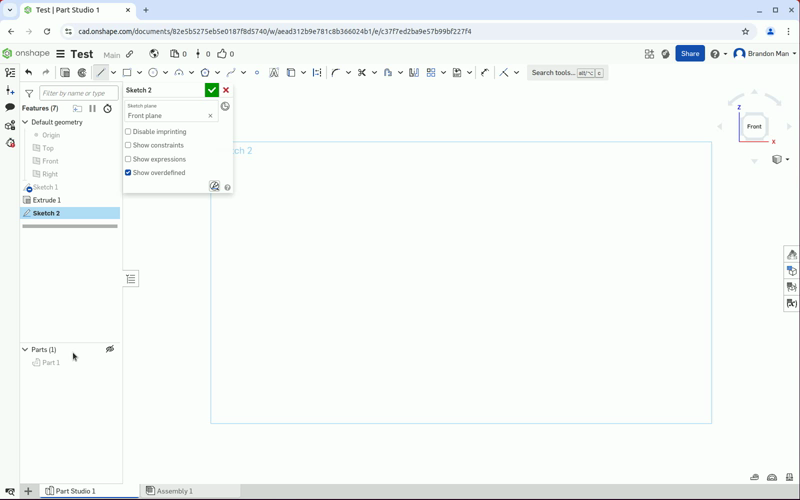
mouse_move(460, 295)
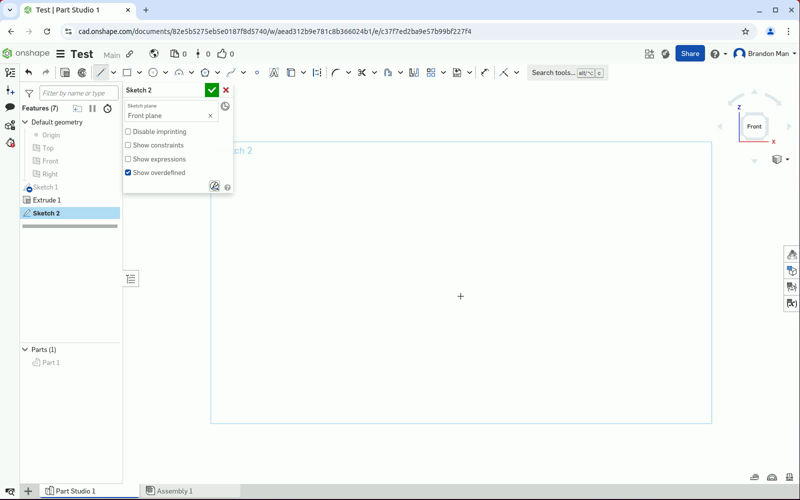
click(460, 295)
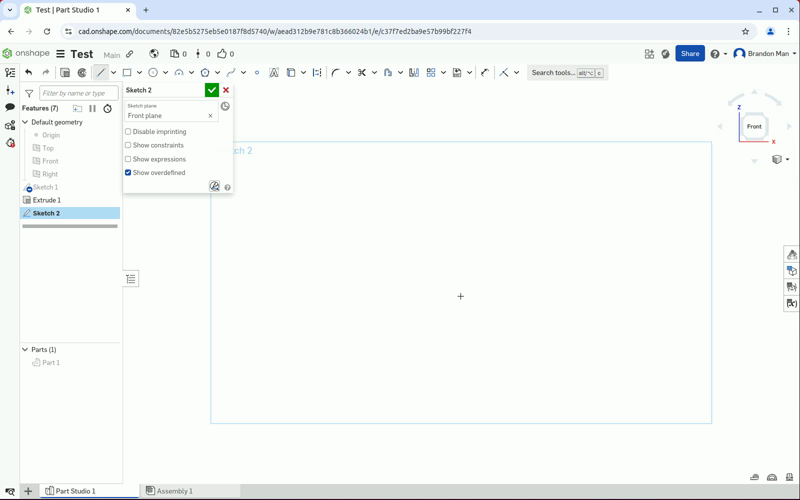
key_up(shift)
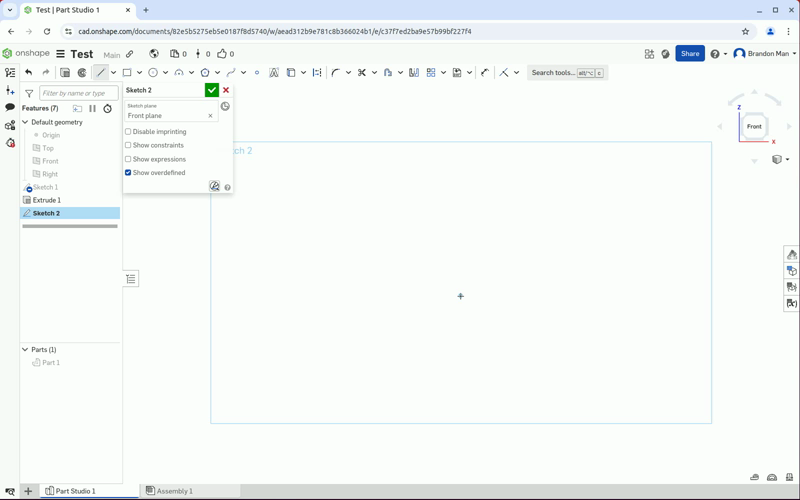
key_down(shift)
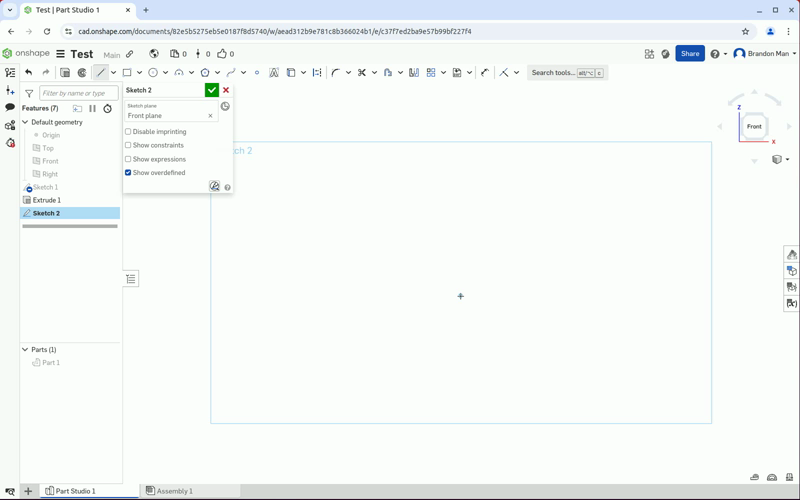
mouse_move(560, 295)
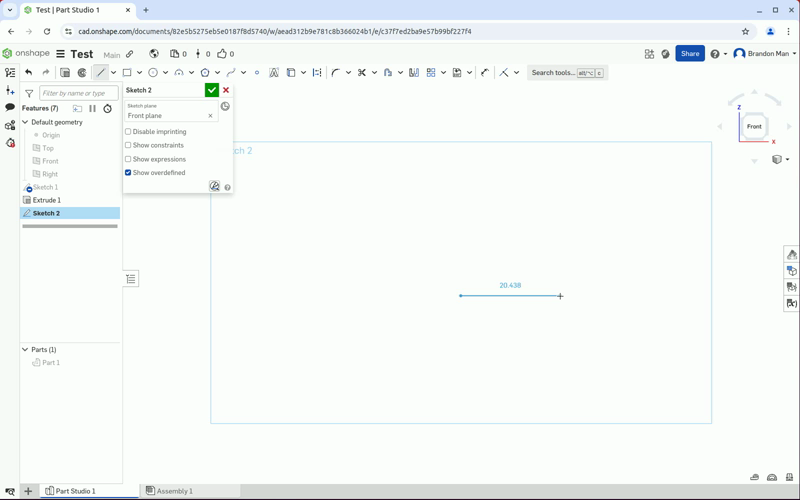
click(560, 295)
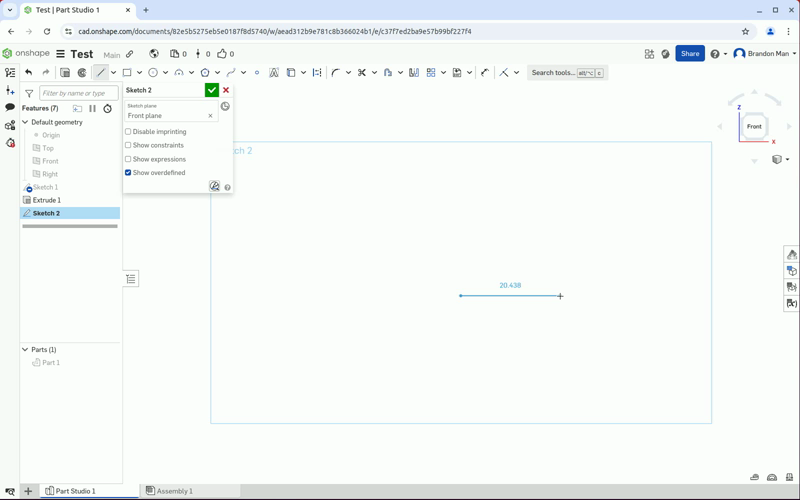
key_up(shift)
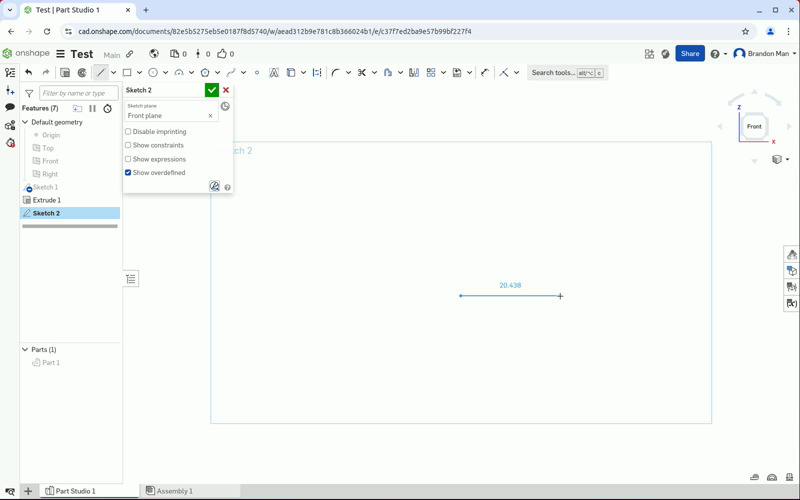
key(esc)
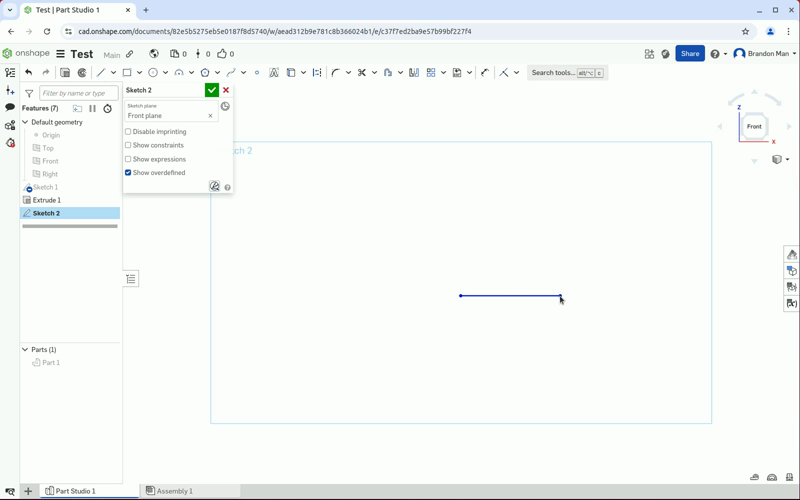
key(a)
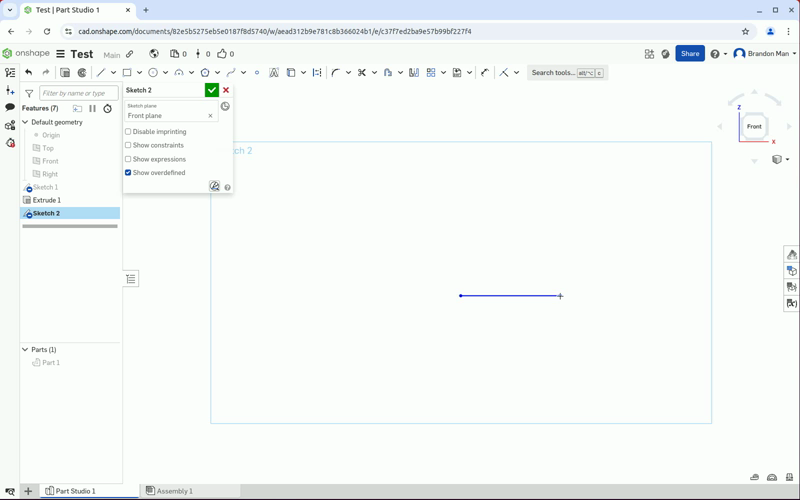
mouse_move(560, 295)
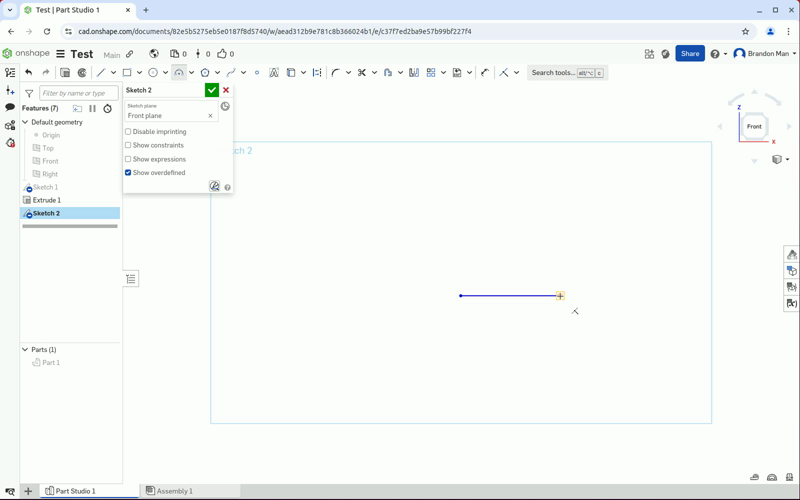
click(560, 295)
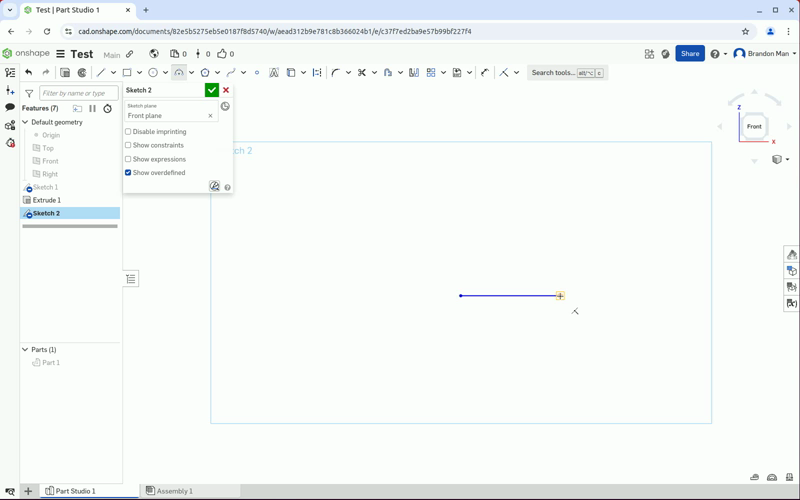
key_down(shift)
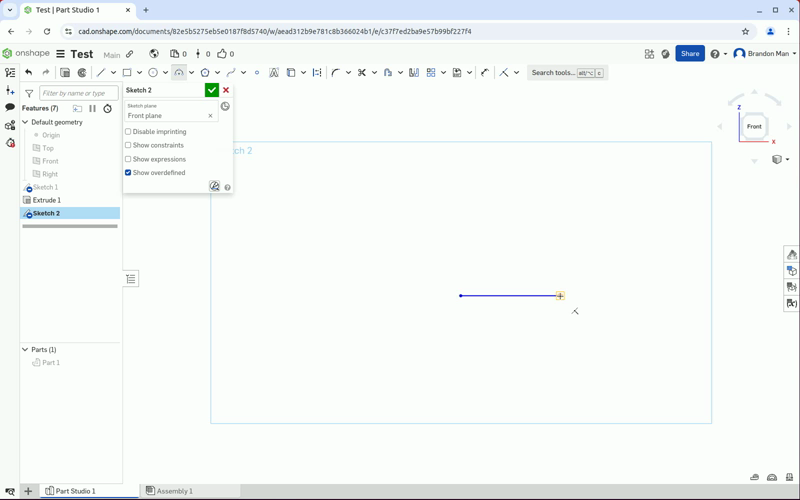
mouse_move(560, 269)
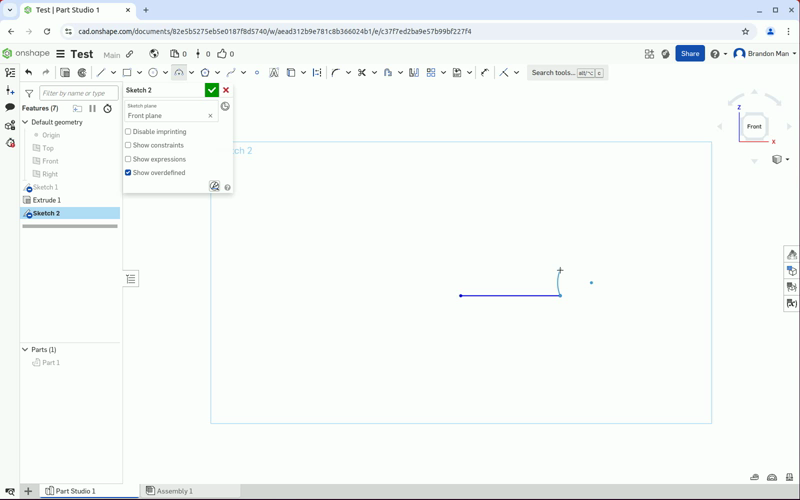
click(560, 269)
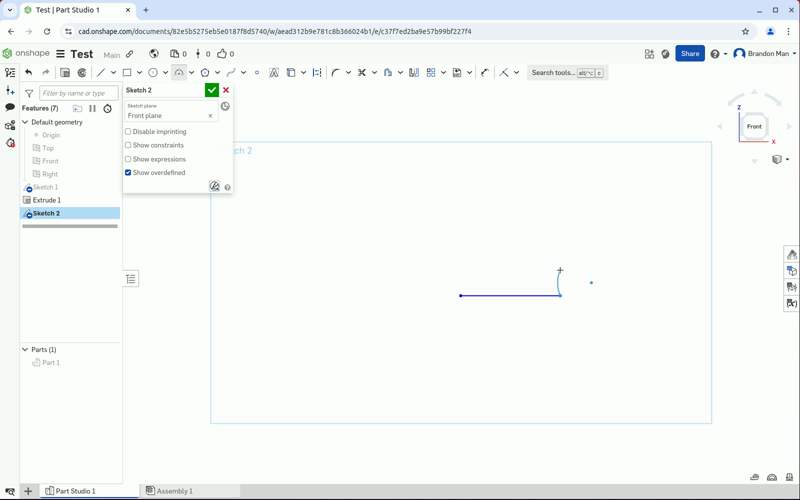
mouse_move(573, 282)
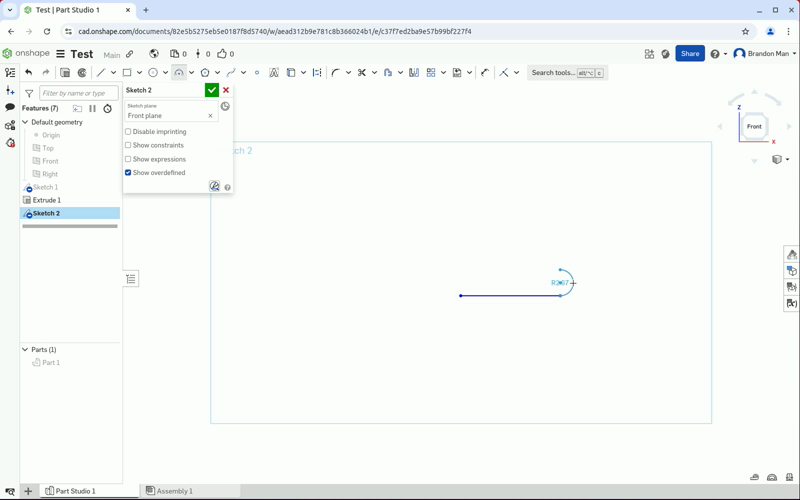
click(573, 282)
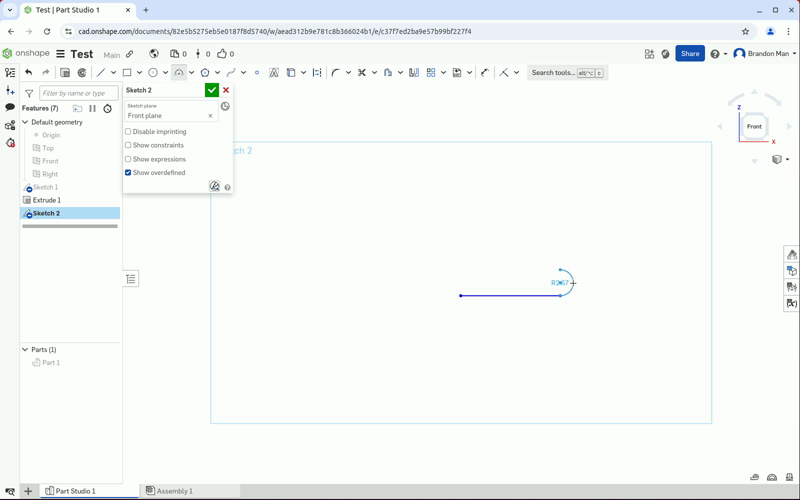
key_up(shift)
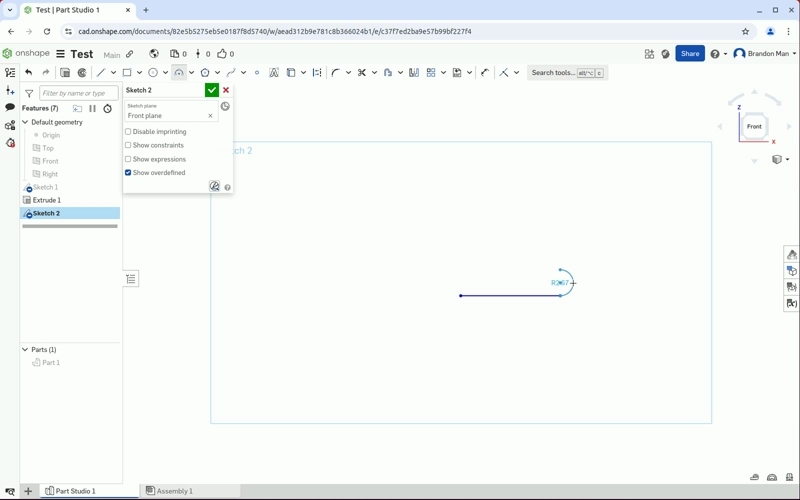
key(esc)
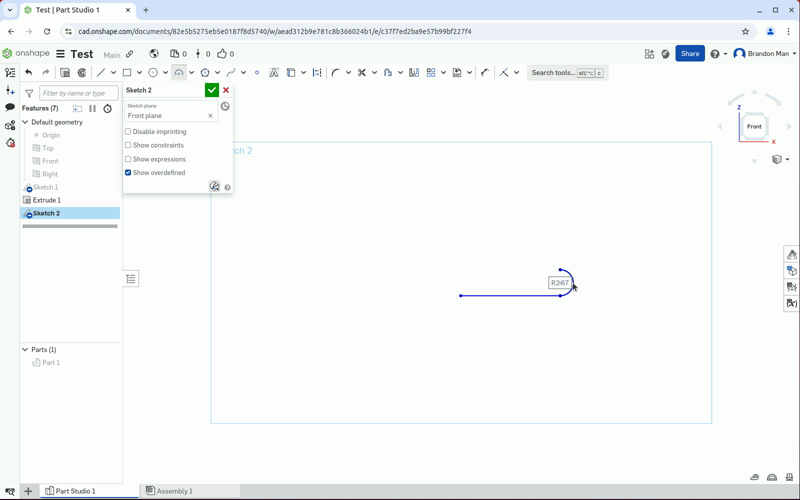
key(l)
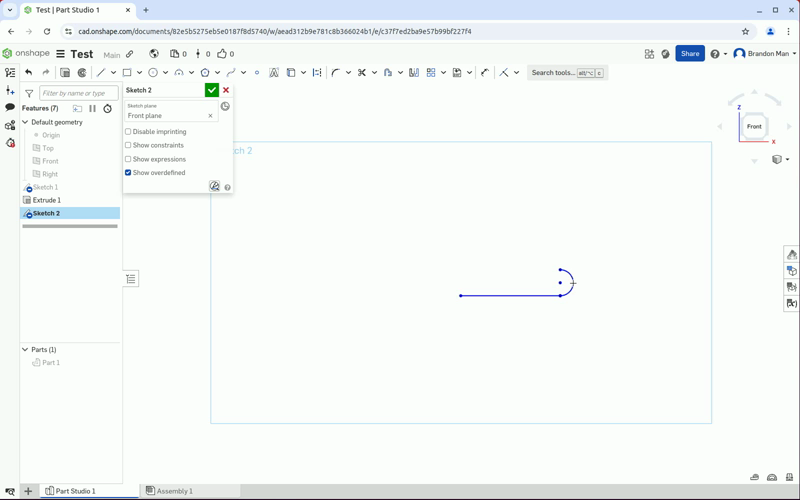
mouse_move(560, 269)
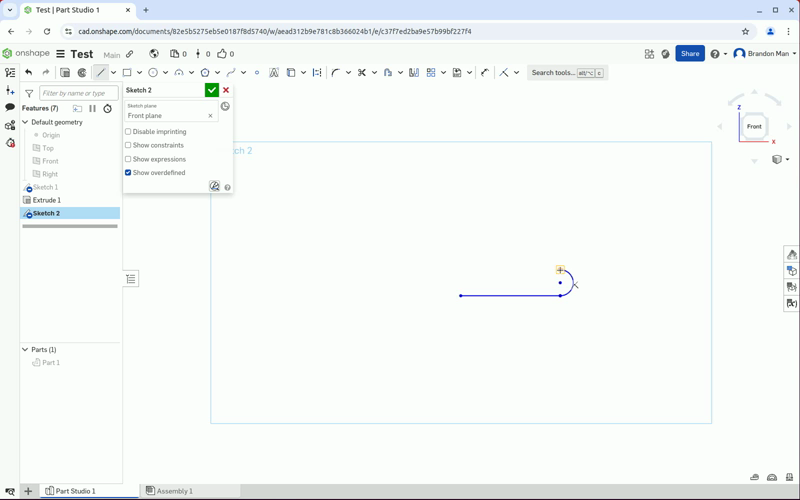
click(560, 269)
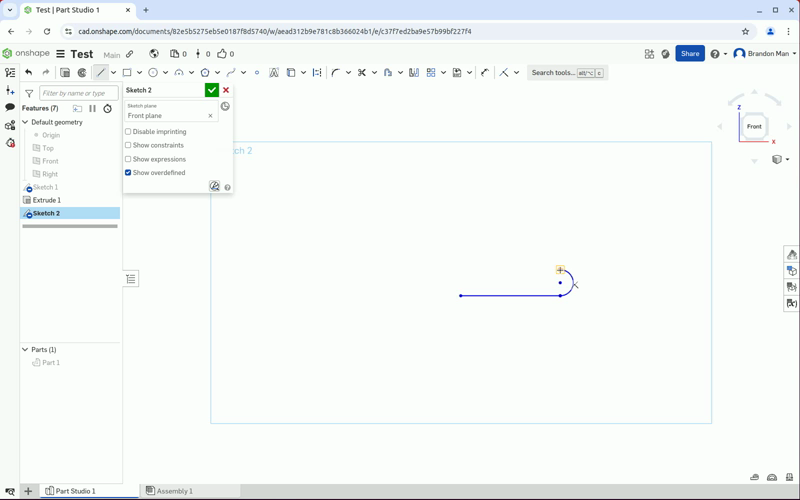
key_down(shift)
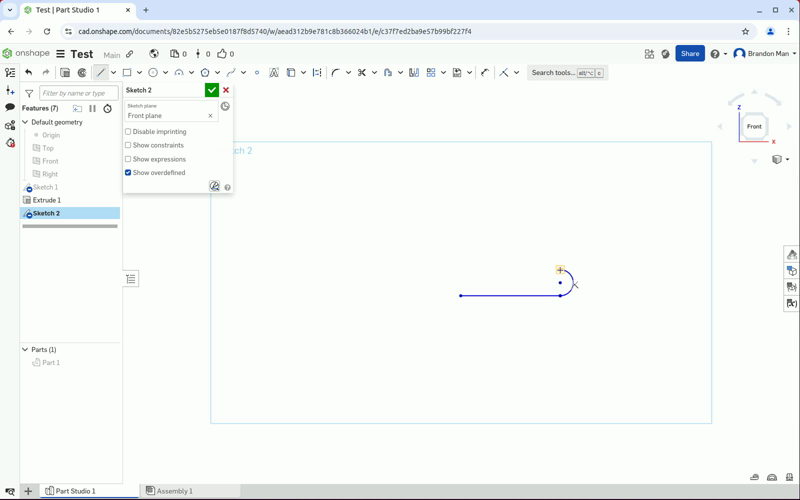
mouse_move(460, 269)
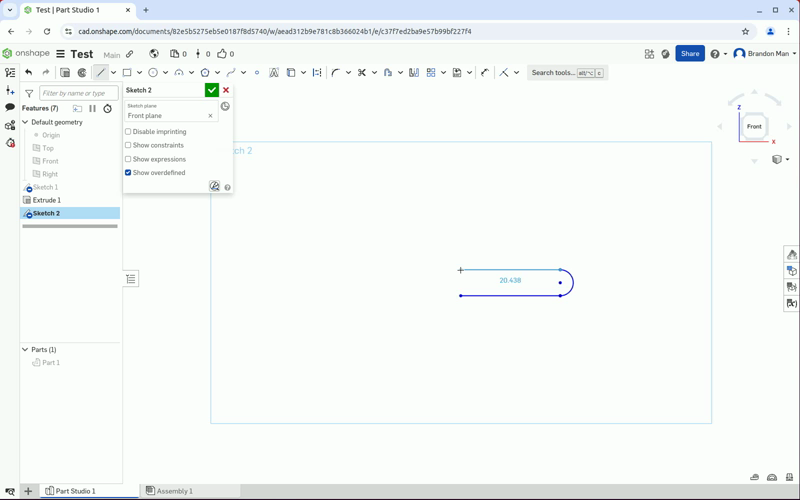
click(460, 269)
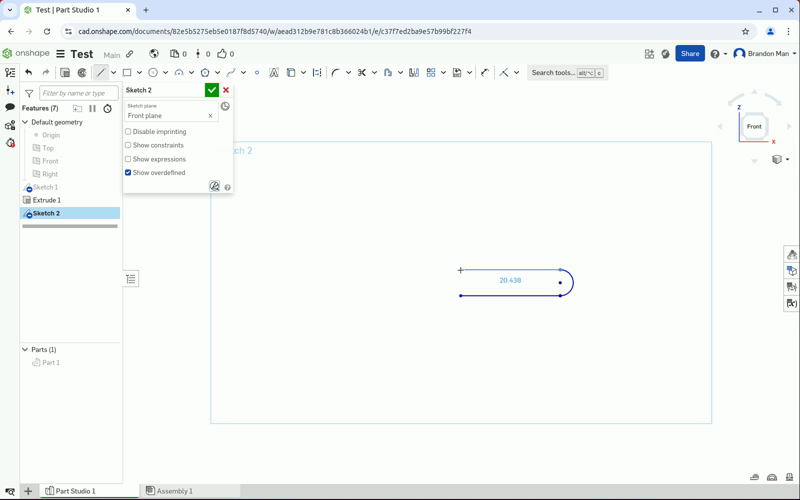
key_up(shift)
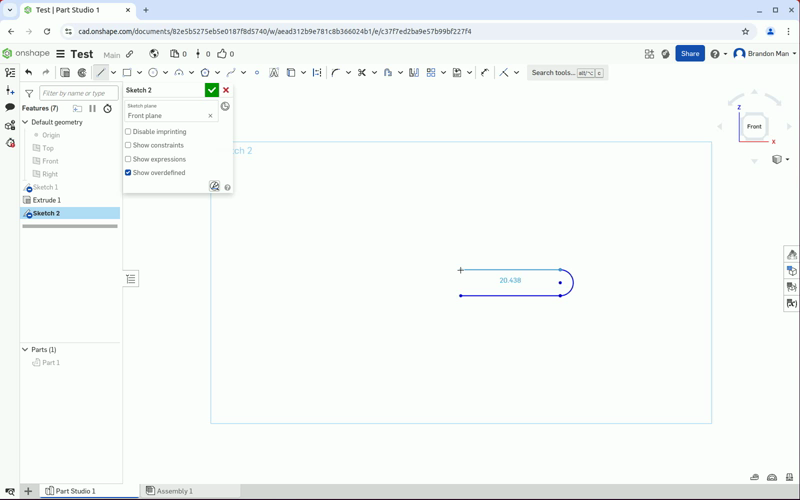
mouse_move(490, 269)
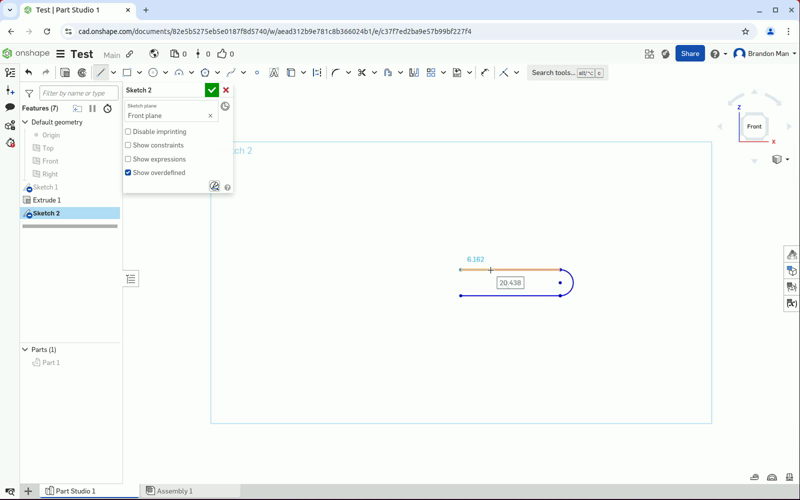
key_down(shift)
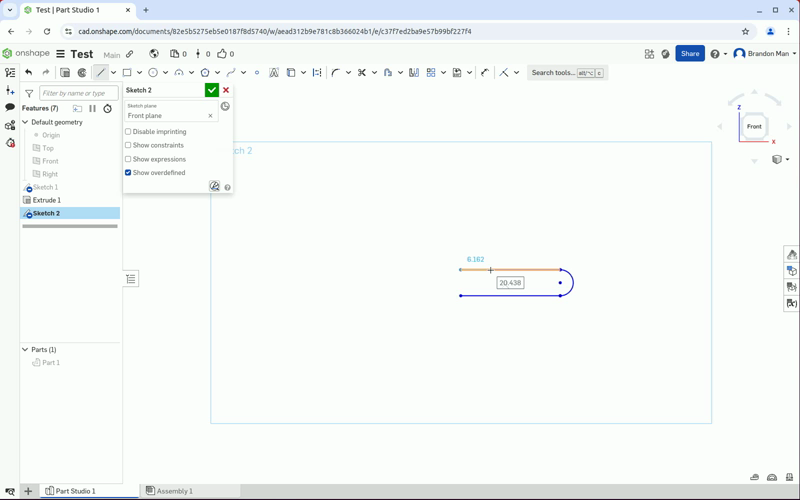
mouse_move(460, 295)
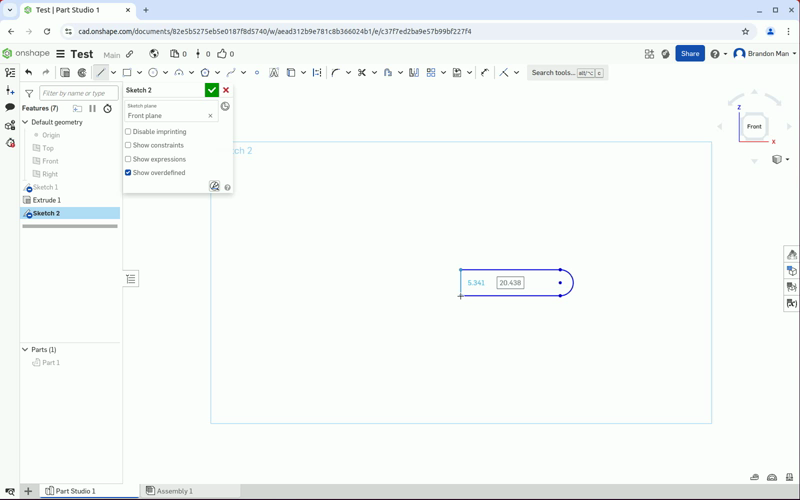
key_up(shift)
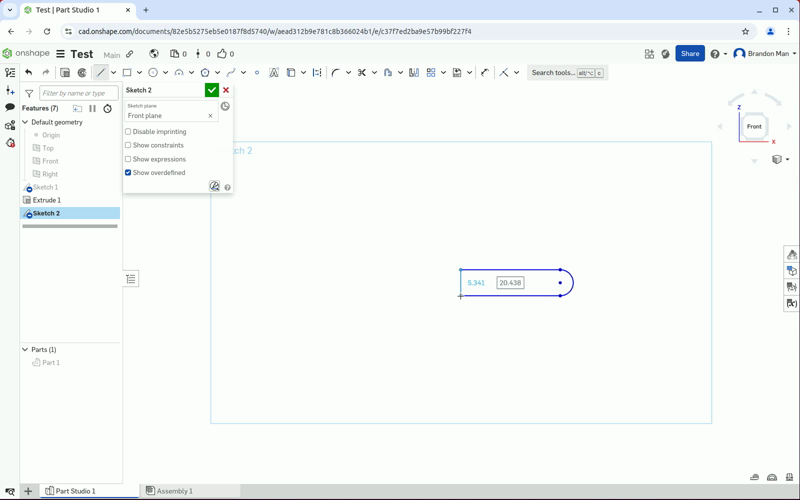
click(460, 295)
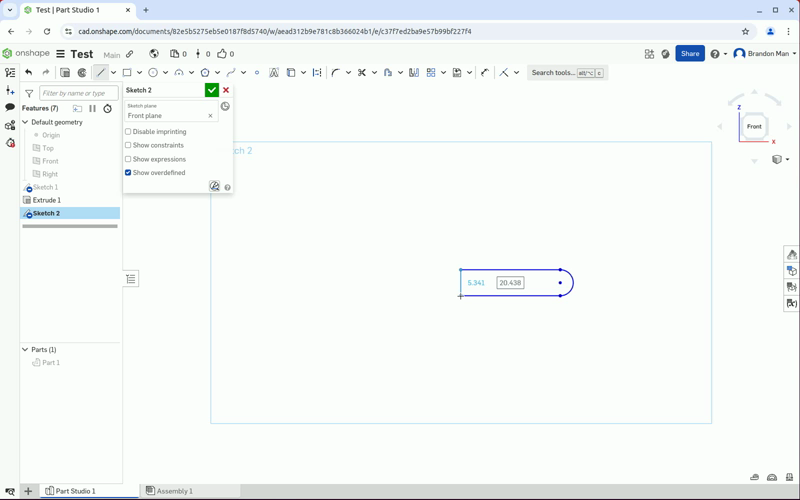
key(esc)
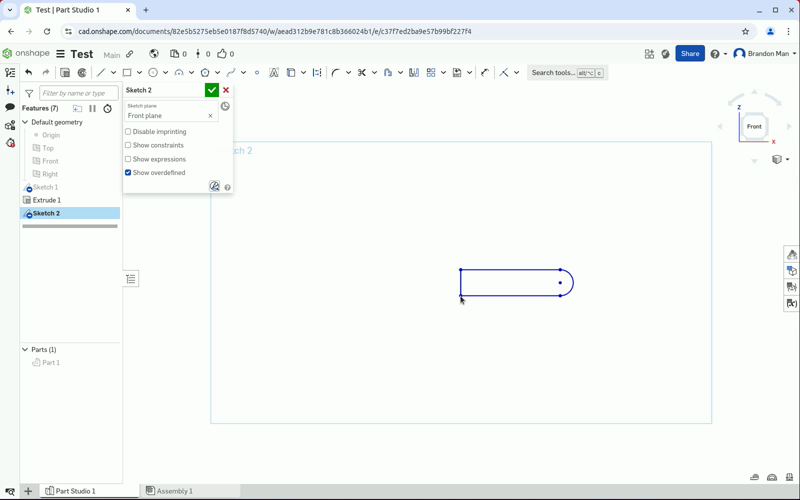
key(c)
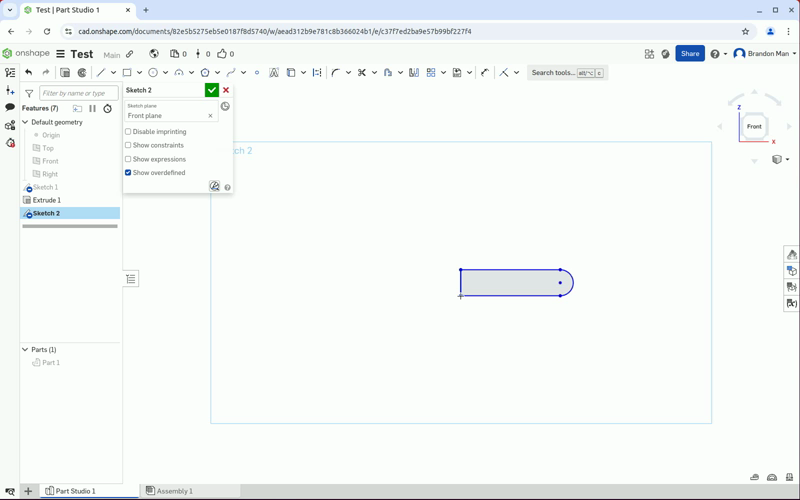
key_down(shift)
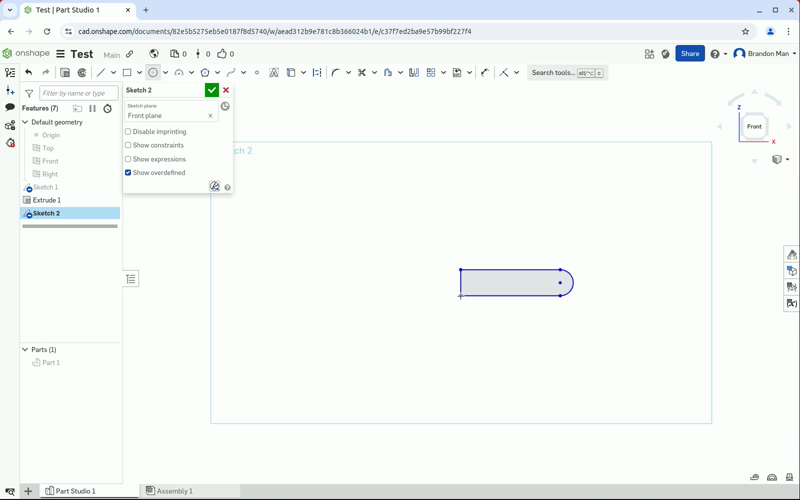
mouse_move(560, 282)
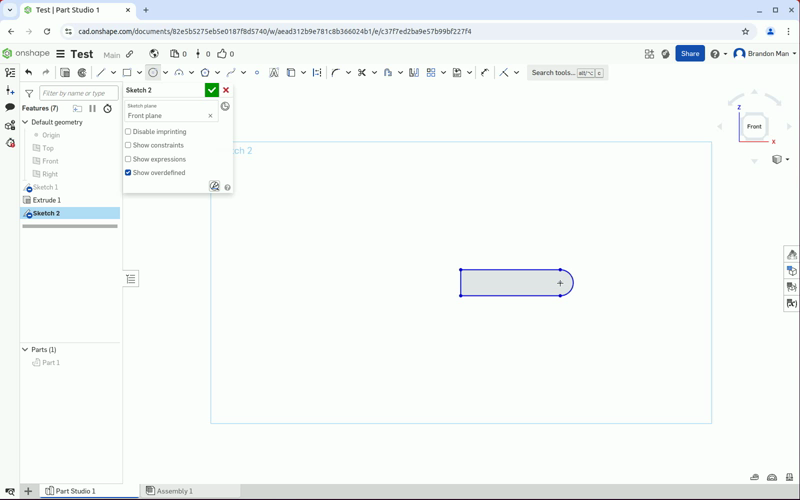
click(560, 282)
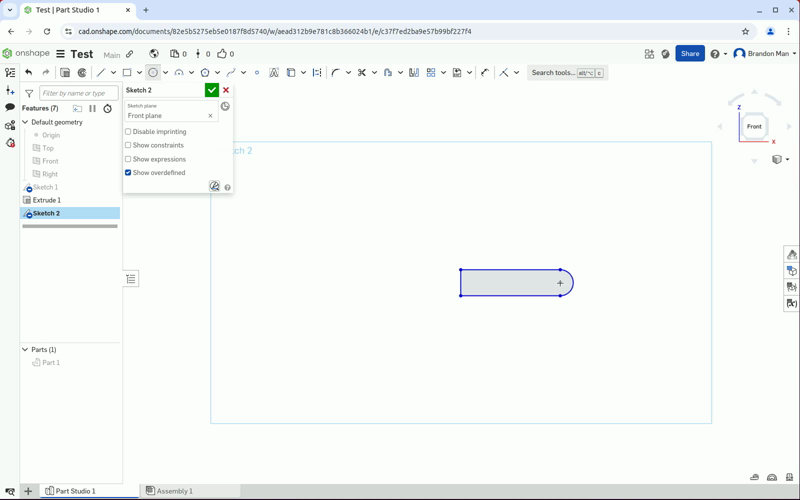
key_up(shift)
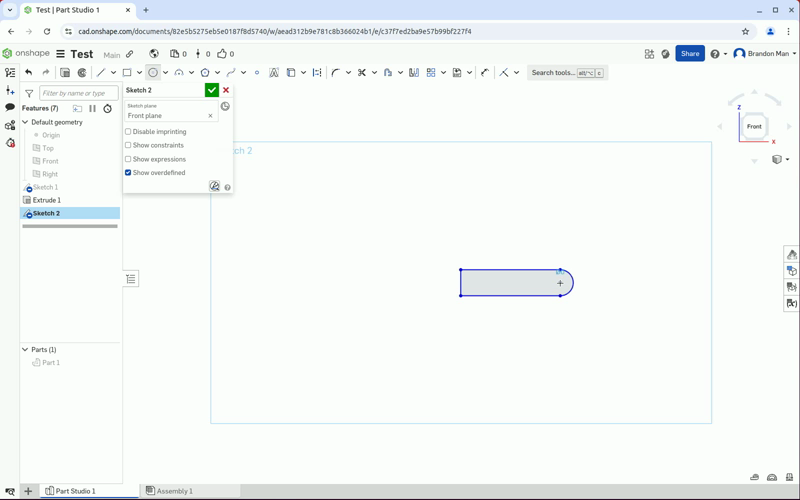
mouse_move(568, 282)
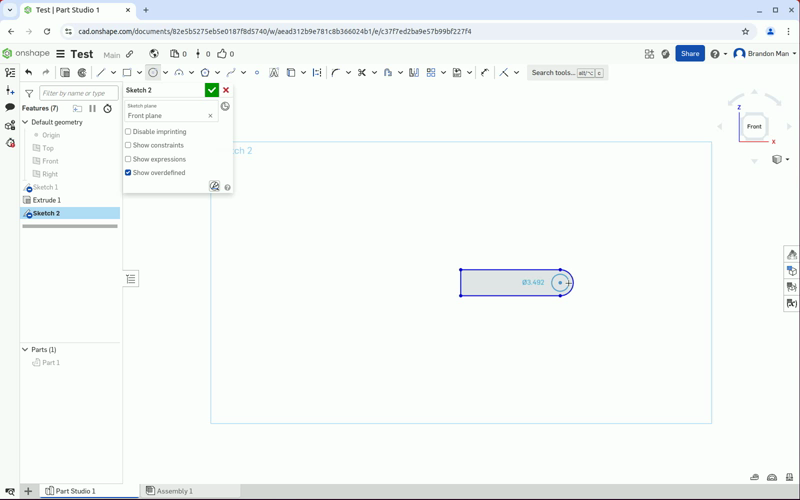
scroll(6)
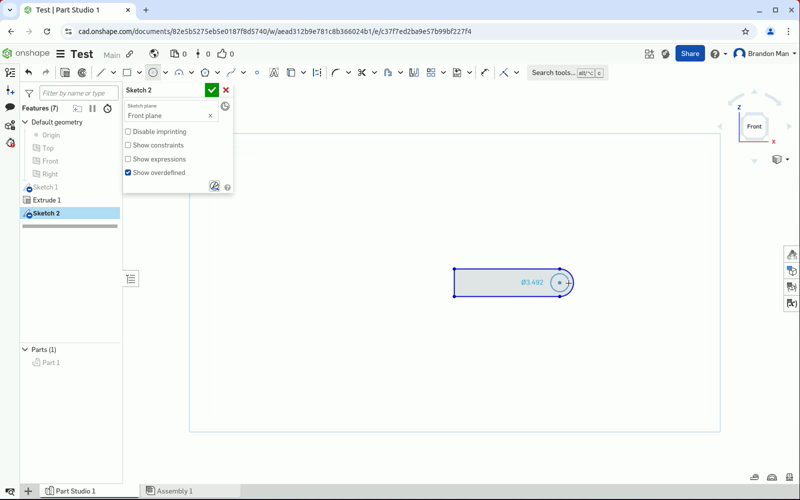
scroll(6)
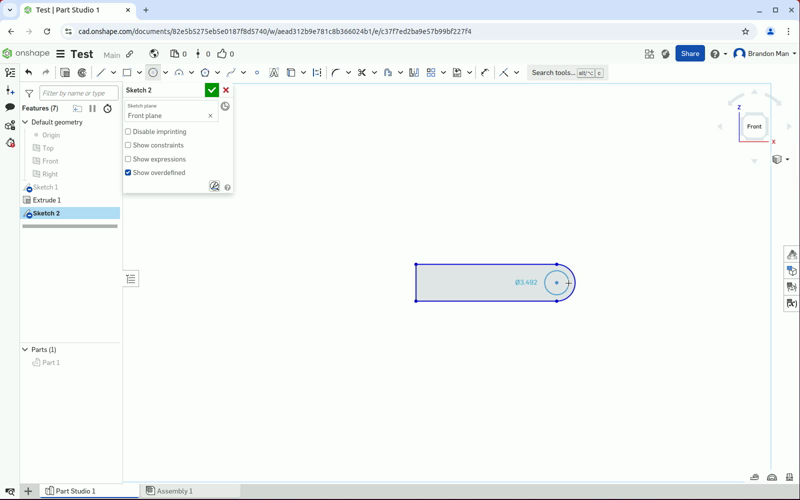
scroll(6)
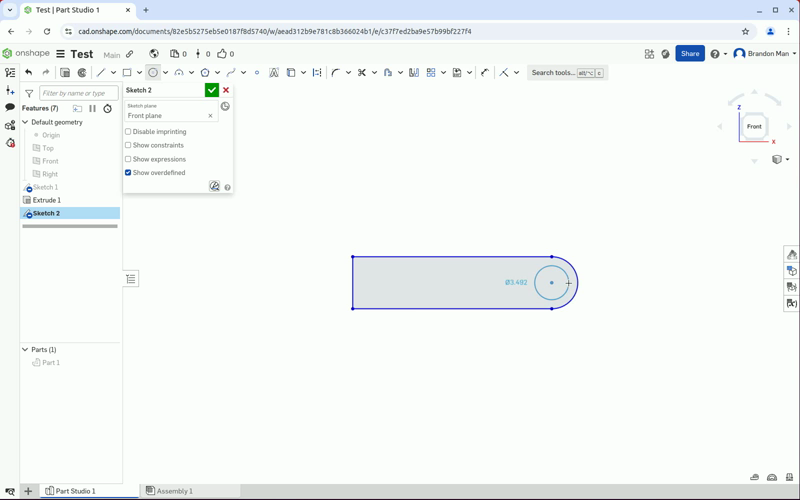
scroll(6)
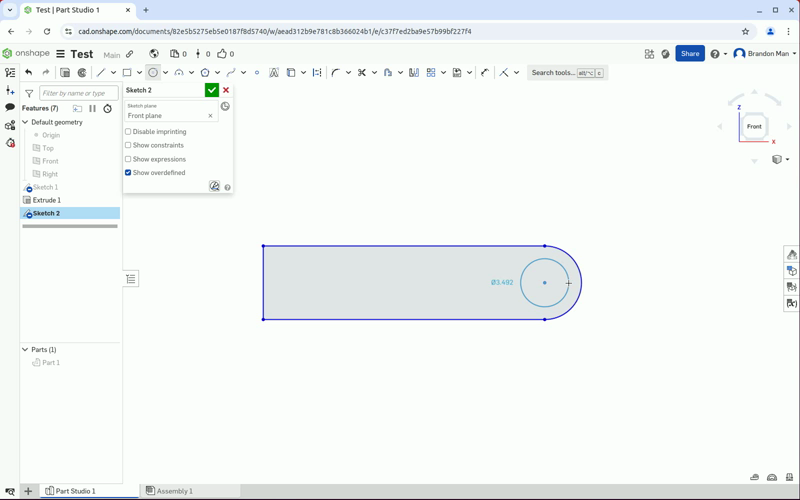
scroll(6)
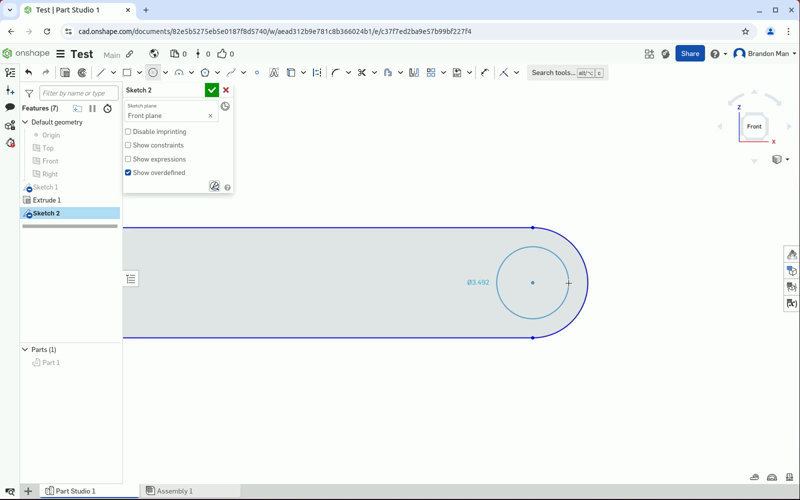
scroll(6)
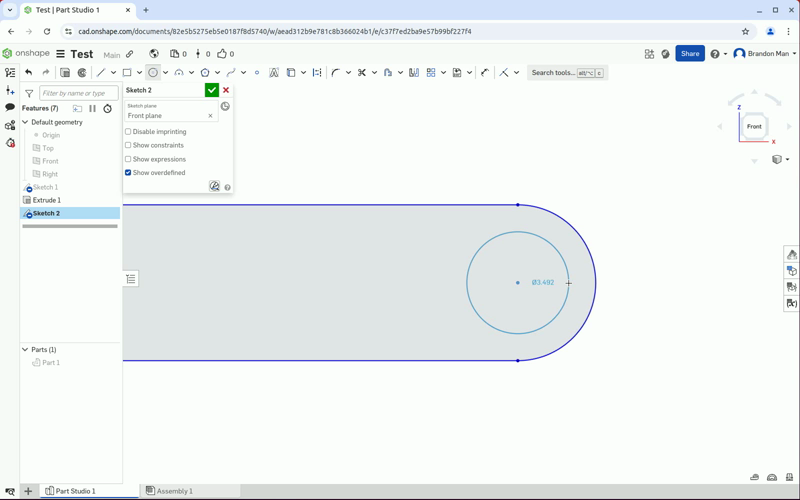
scroll(6)
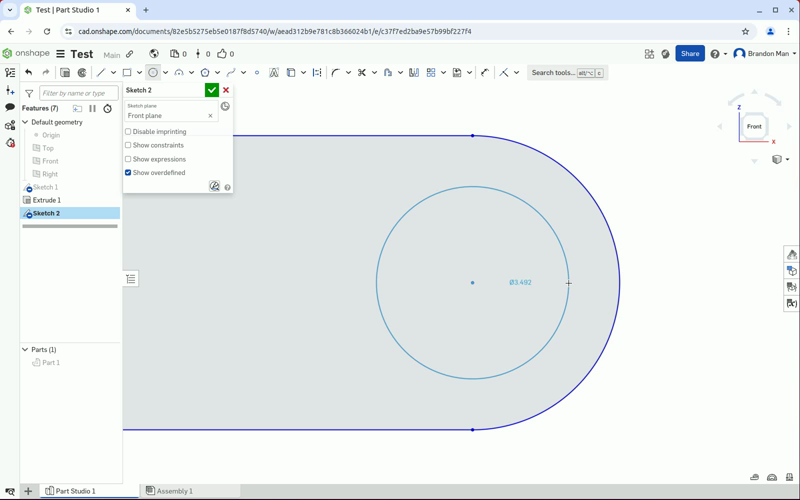
click(568, 282)
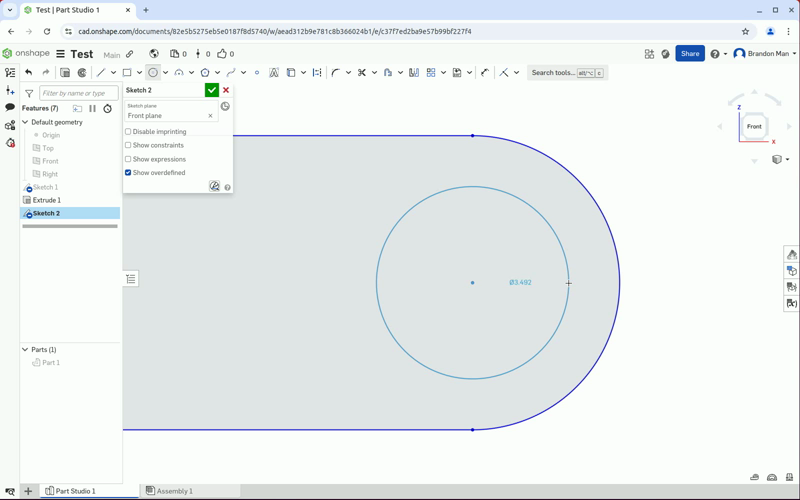
scroll(-6)
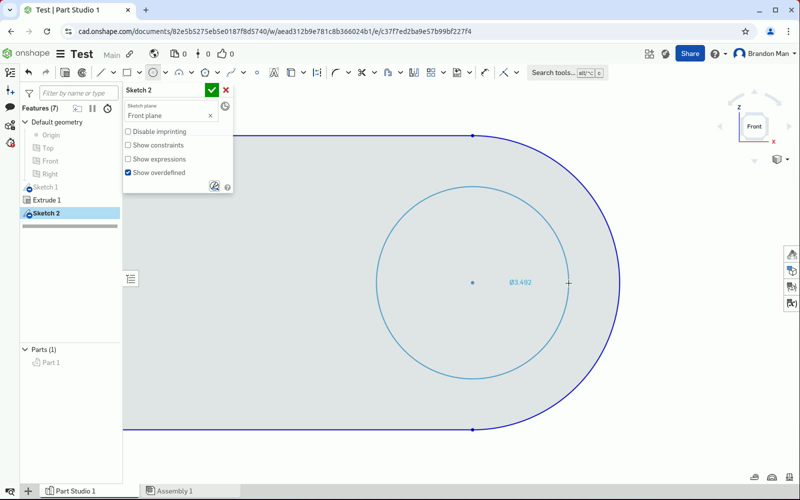
scroll(-6)
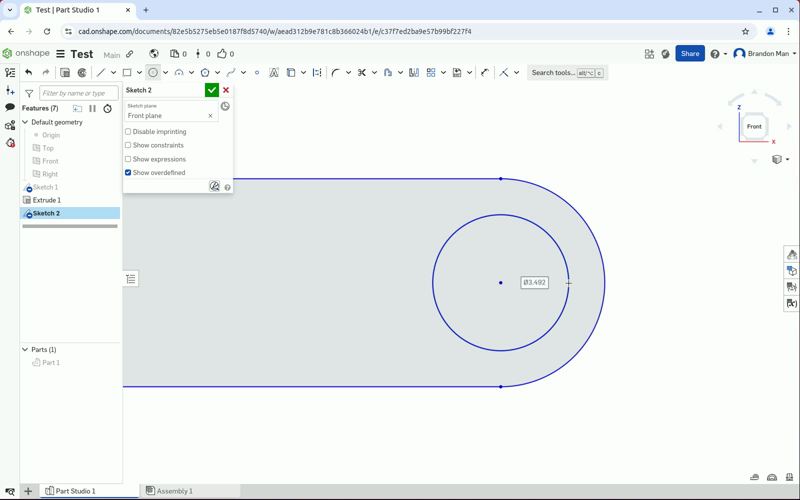
scroll(-6)
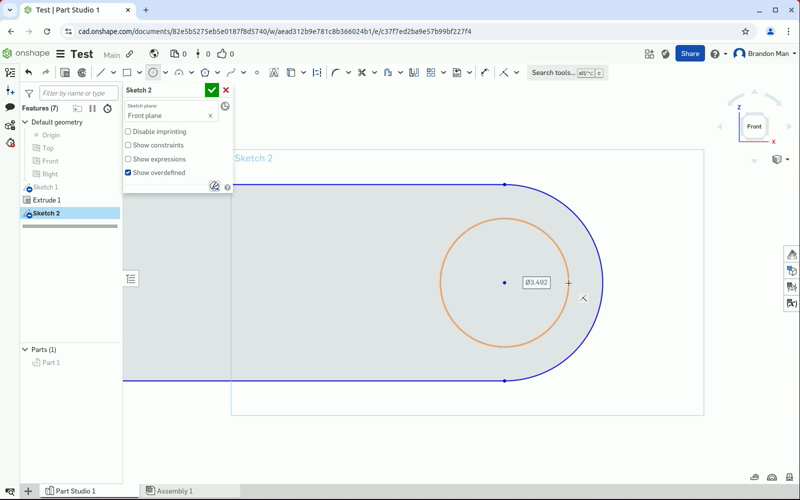
scroll(-6)
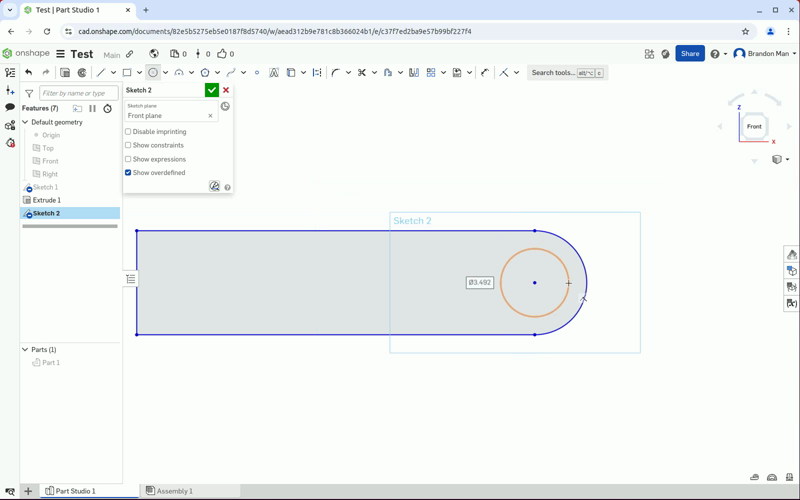
scroll(-6)
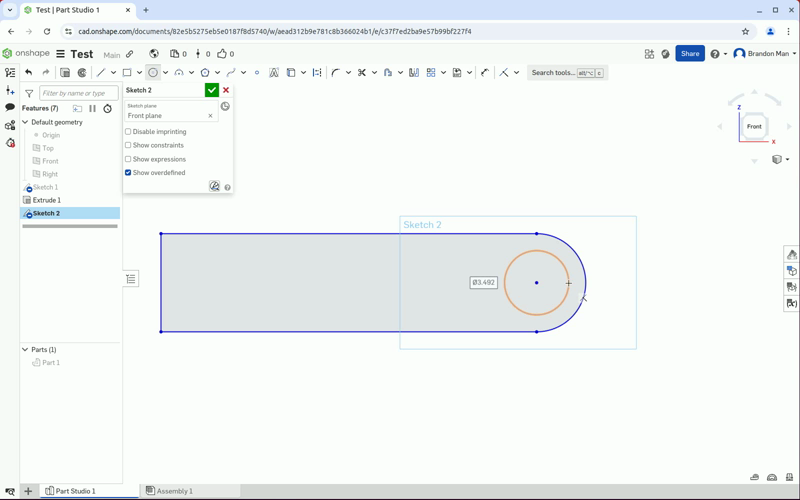
scroll(-6)
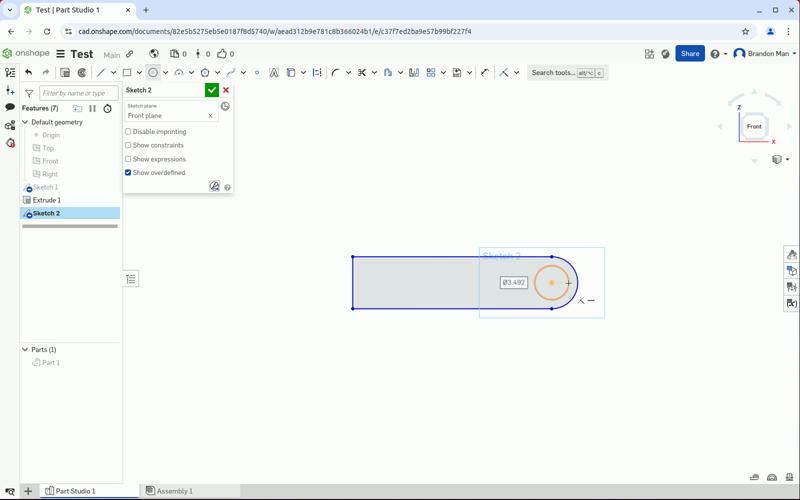
scroll(-6)
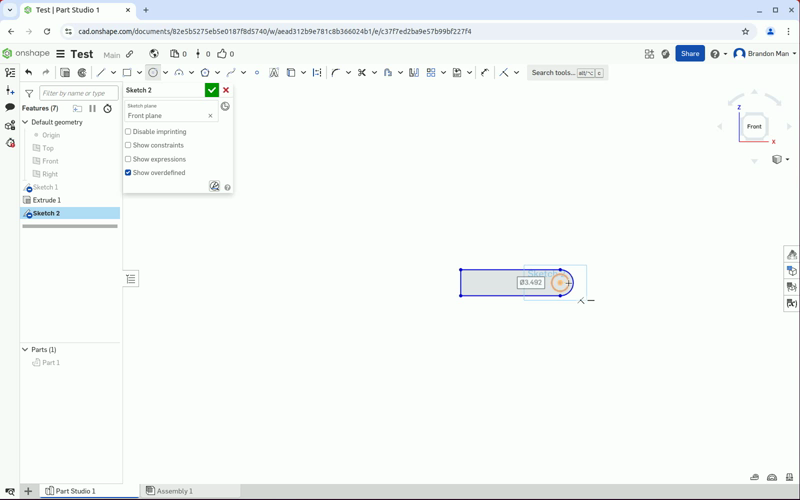
key(esc)
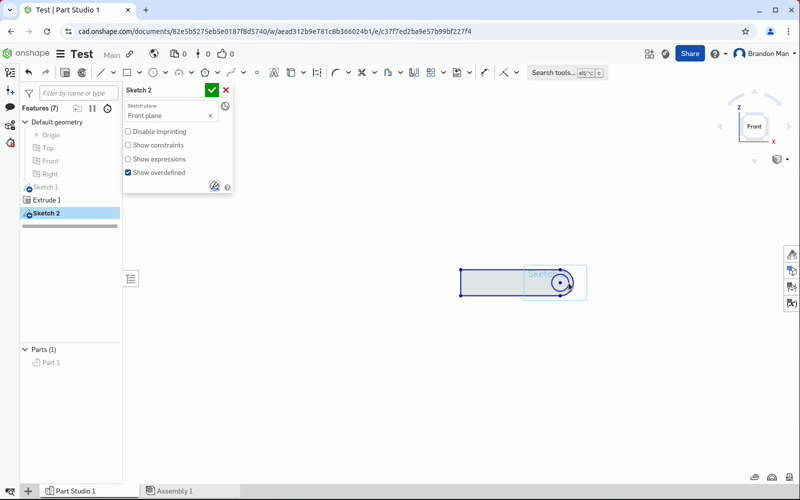
mouse_move(499, 274)
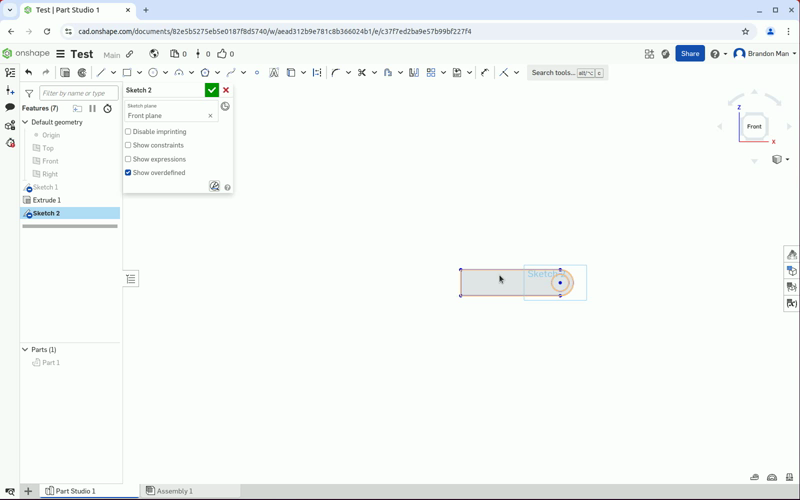
click(499, 274)
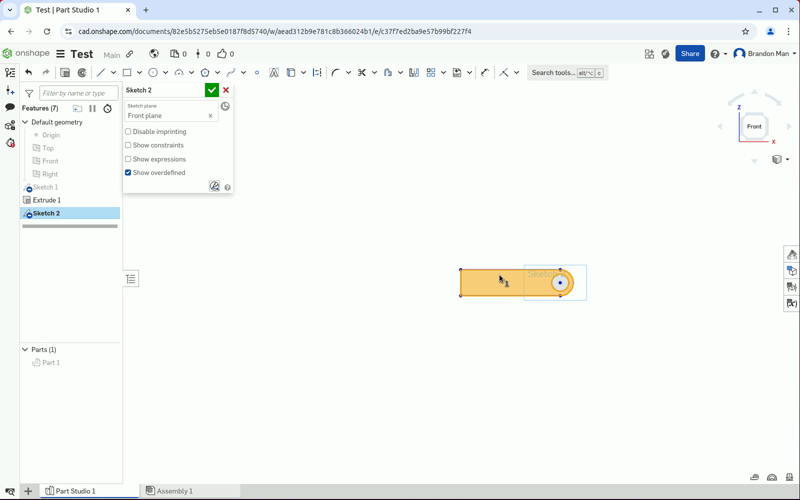
mouse_move(73, 352)
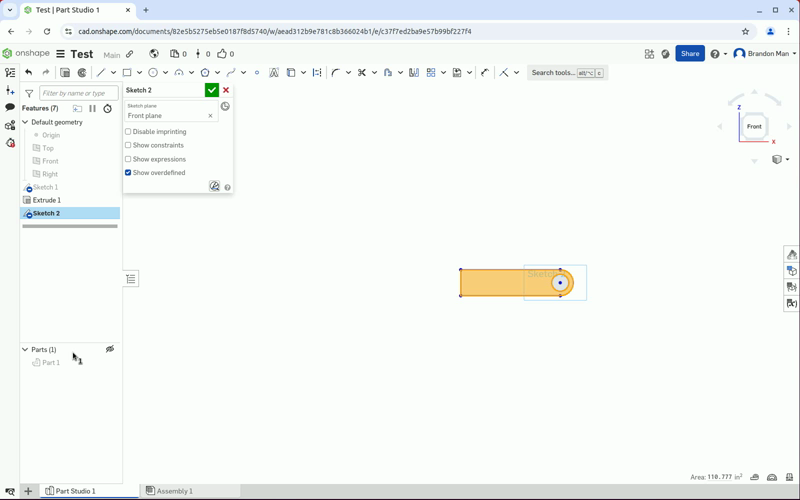
key(shift+y)
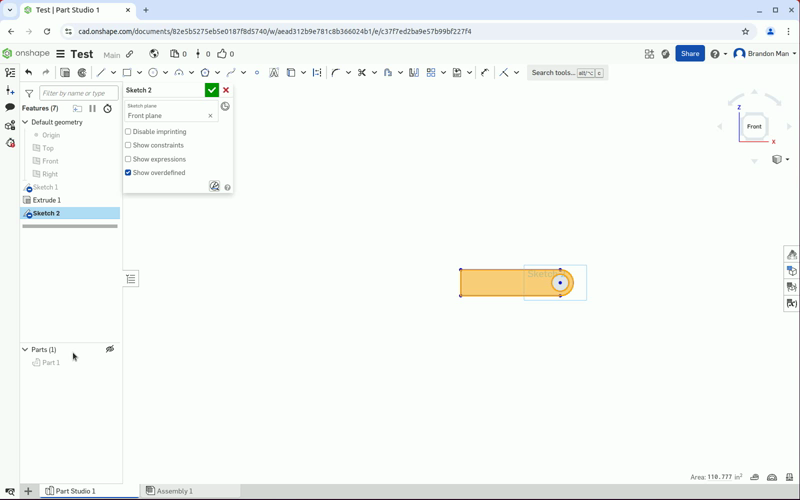
key(shift+e)
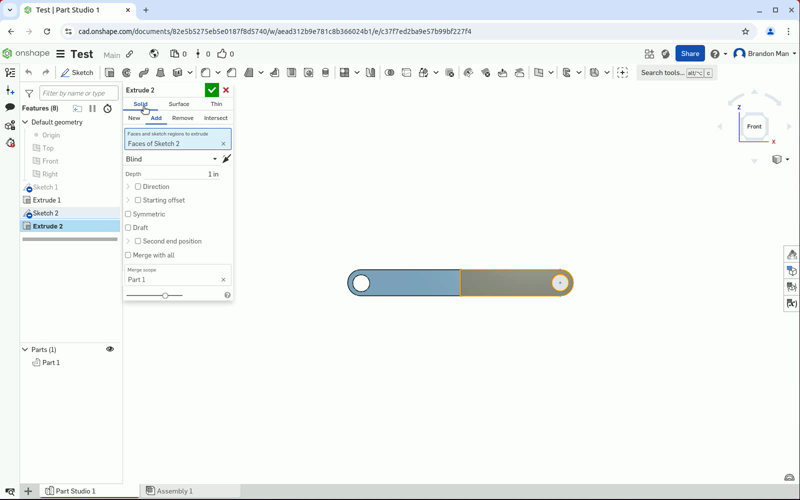
mouse_move(143, 106)
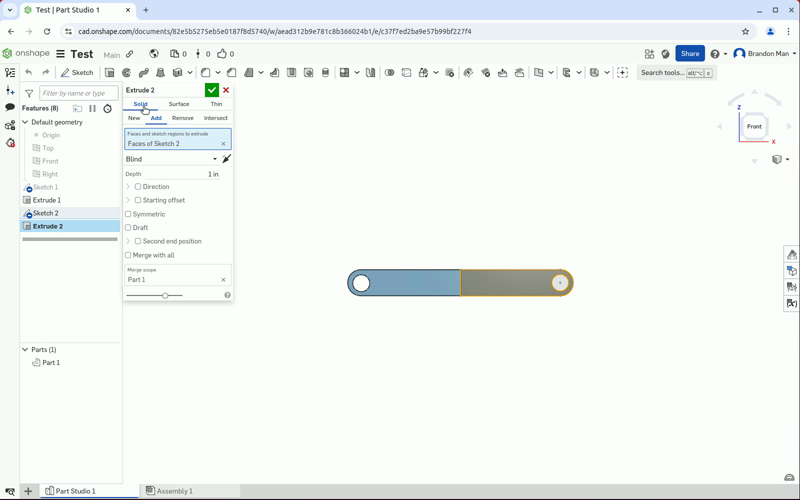
click(143, 106)
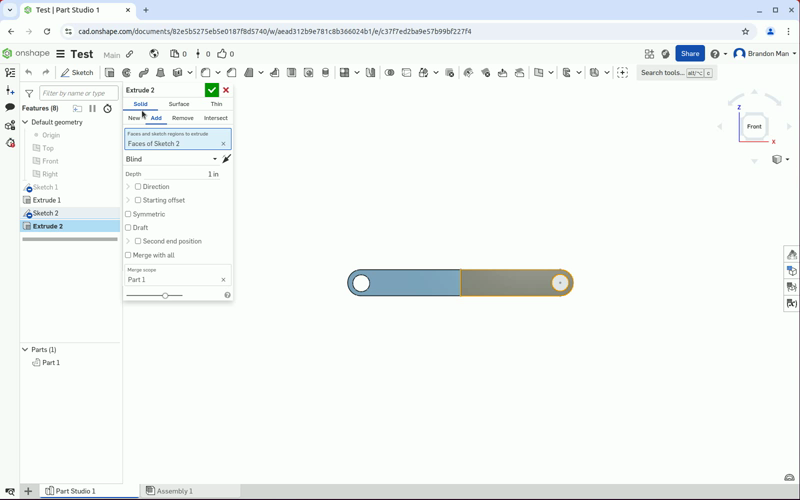
mouse_move(137, 120)
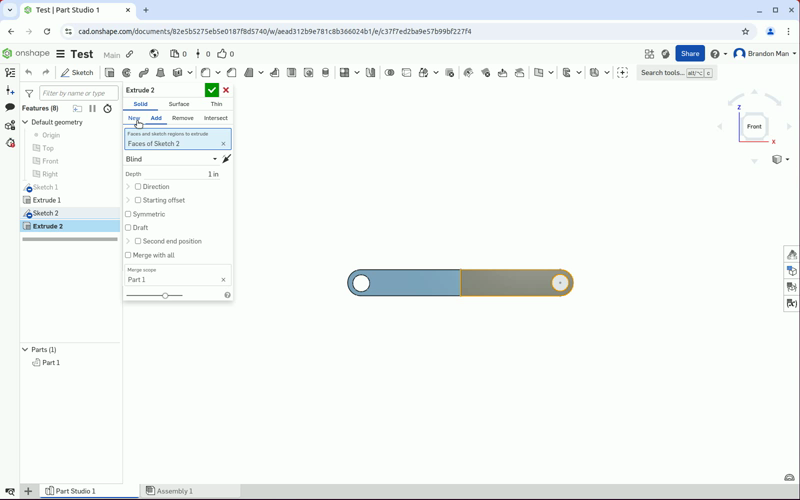
click(137, 120)
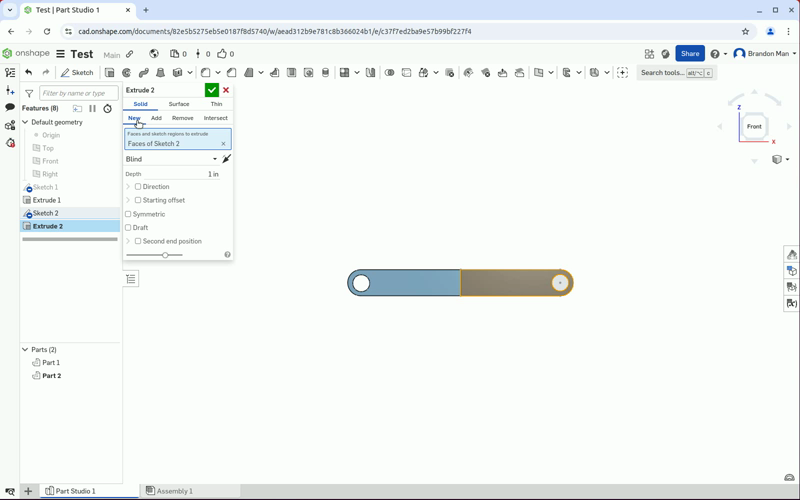
key(tab, 4)
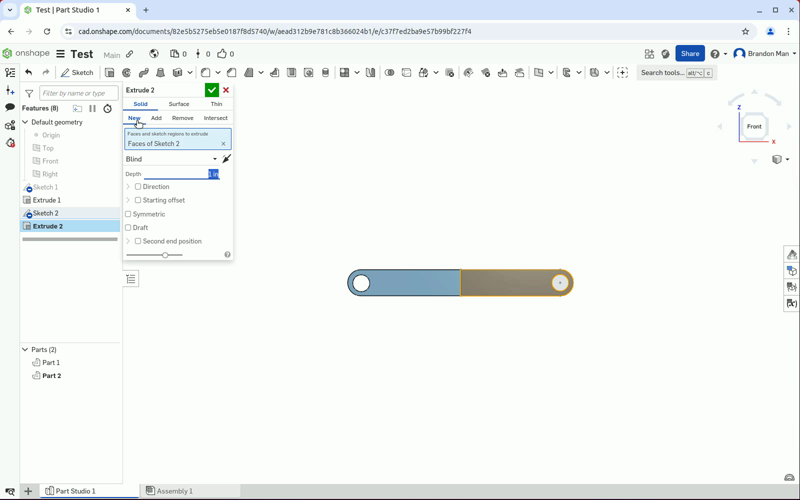
text(3.37)
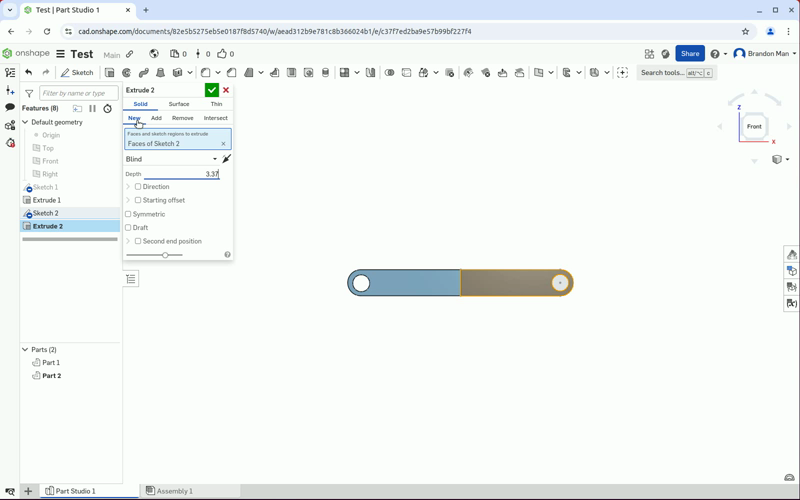
key(enter)
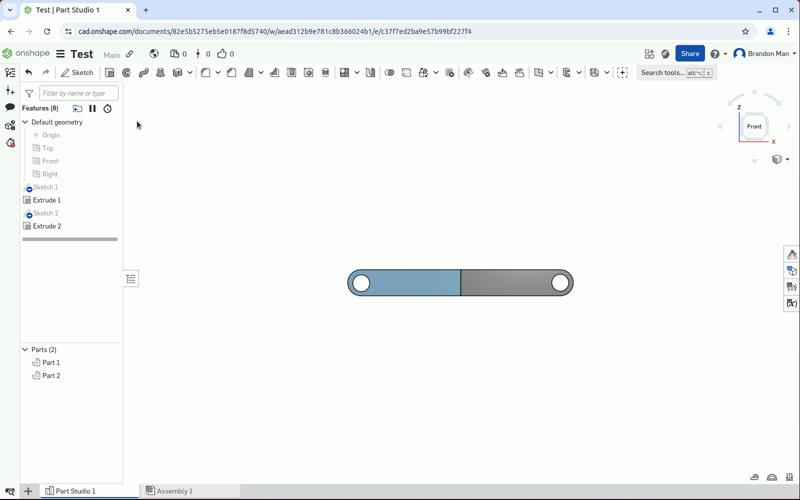
key(shift+h)
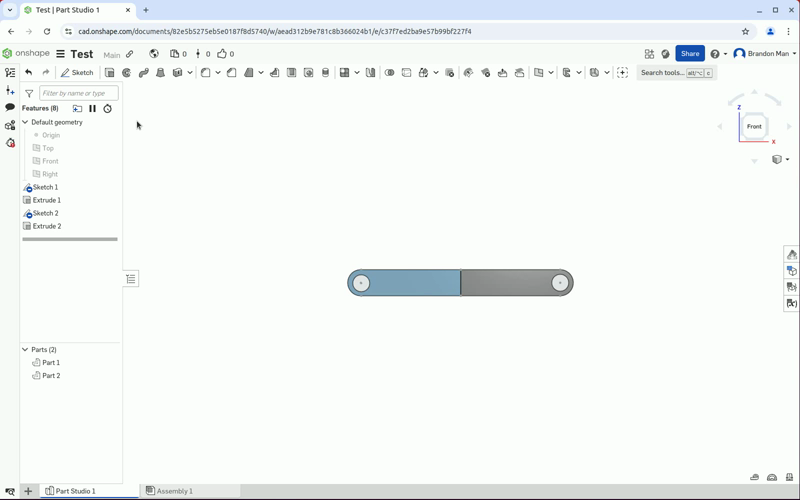
key(shift+h)
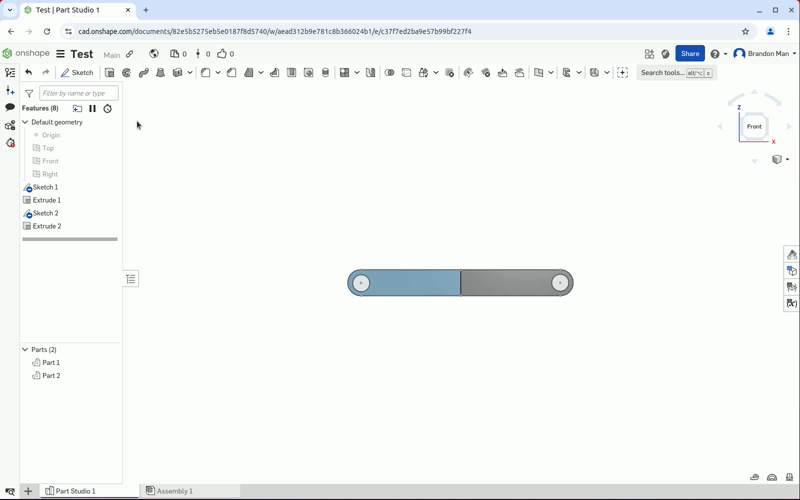
key(shift+7)
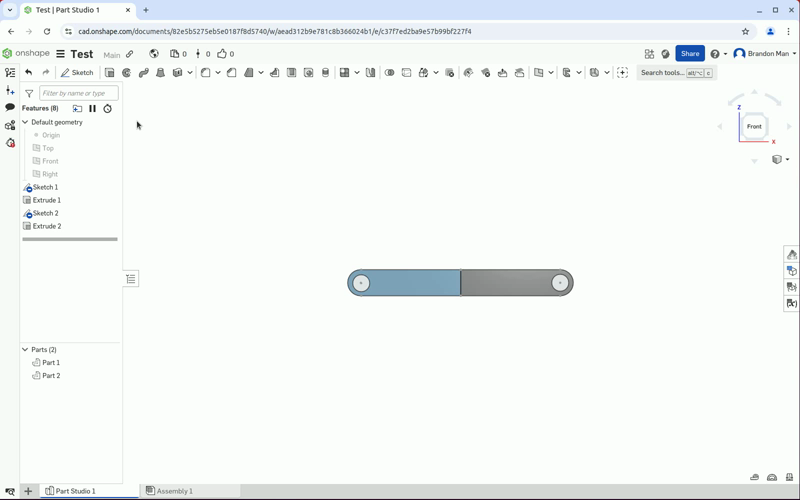
key(left, 2)
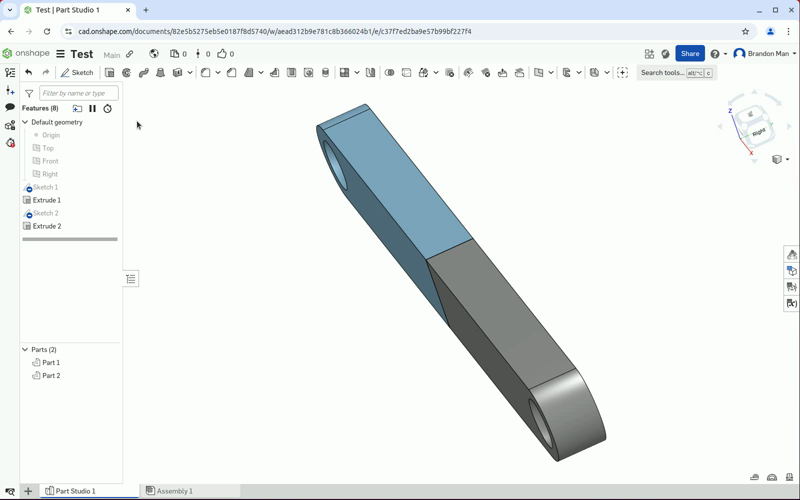
key(down, 2)
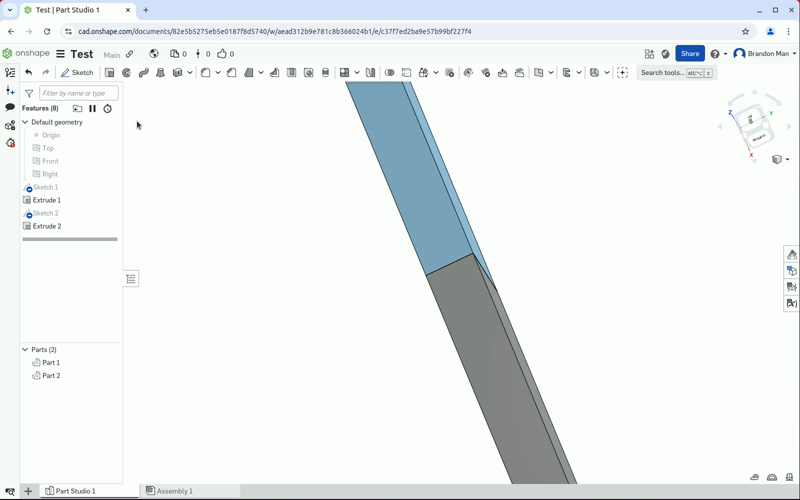
key(up, 2)
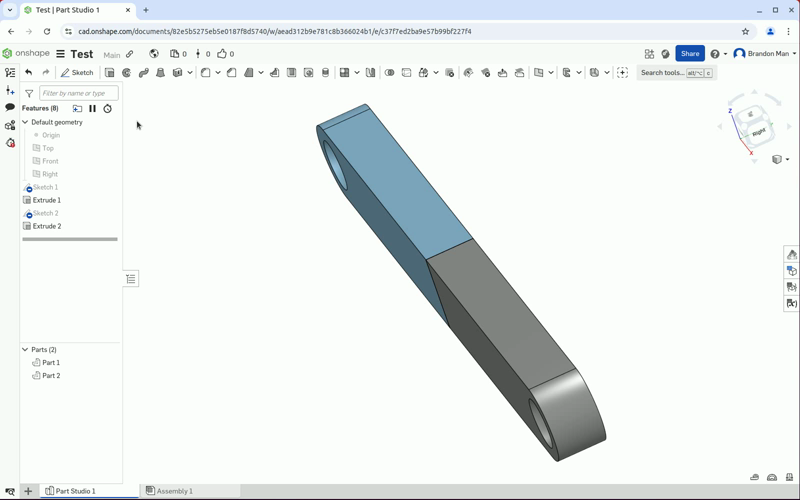
key(right, 2)
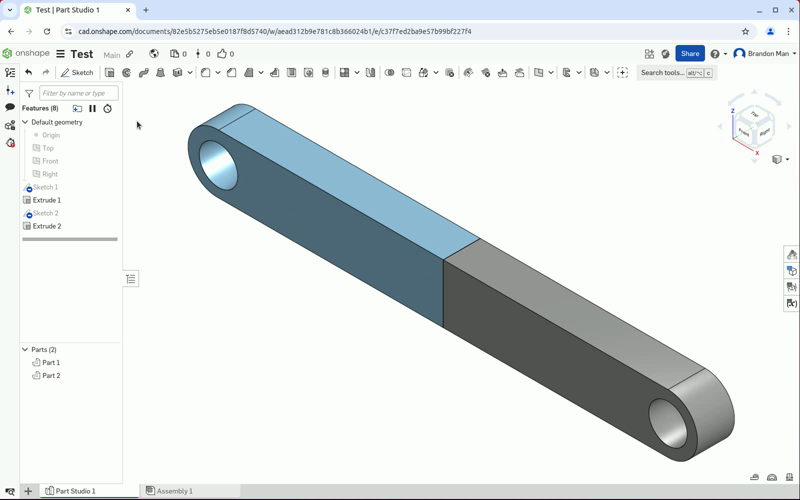
mouse_move(73, 189)
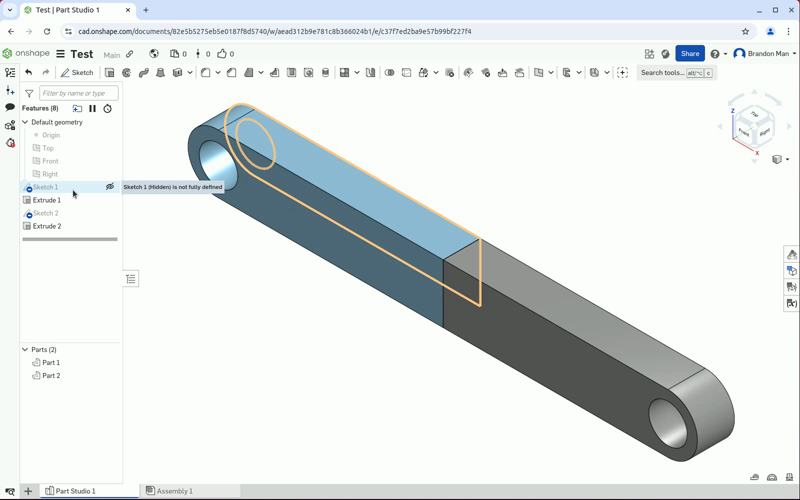
click(73, 189)